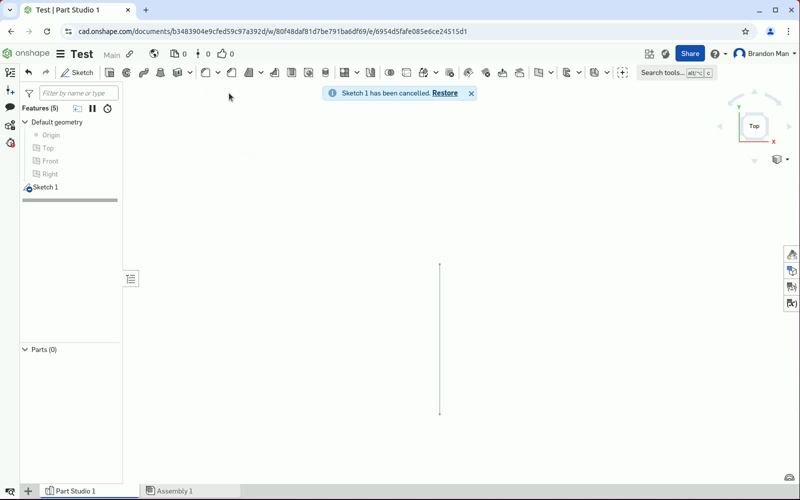
key(shift+h)
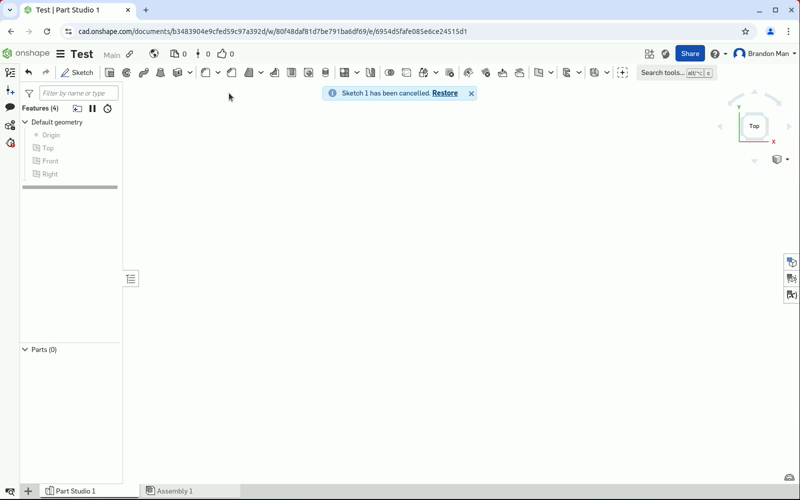
mouse_move(73, 352)
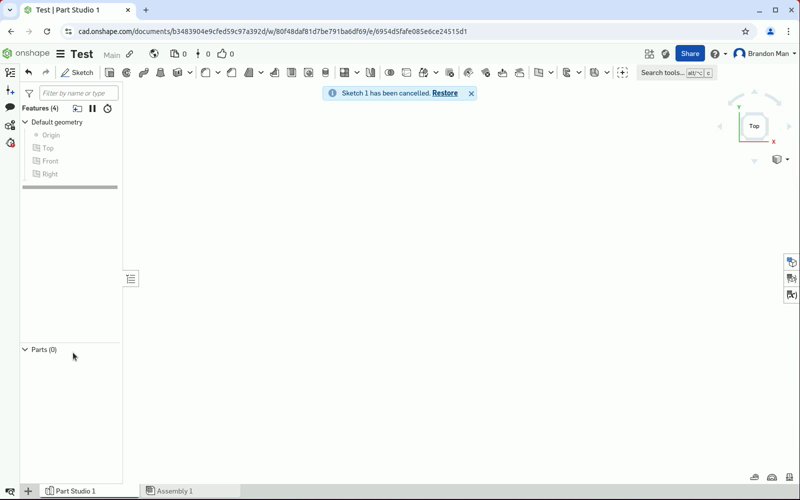
key(y)
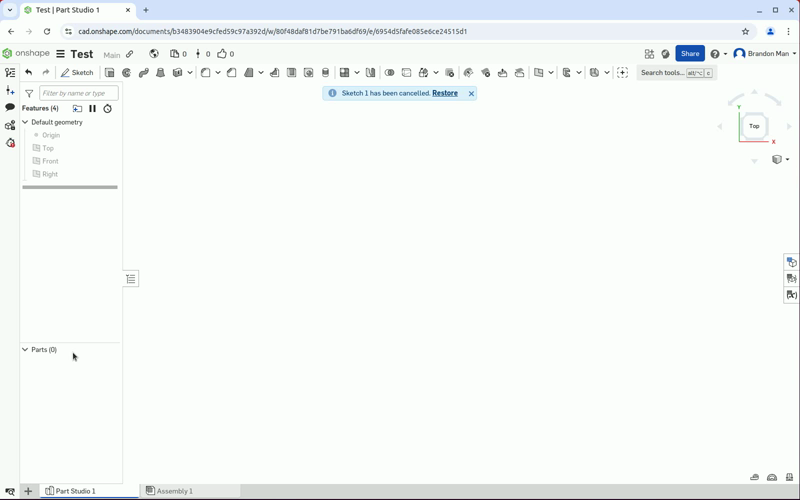
key(shift+p)
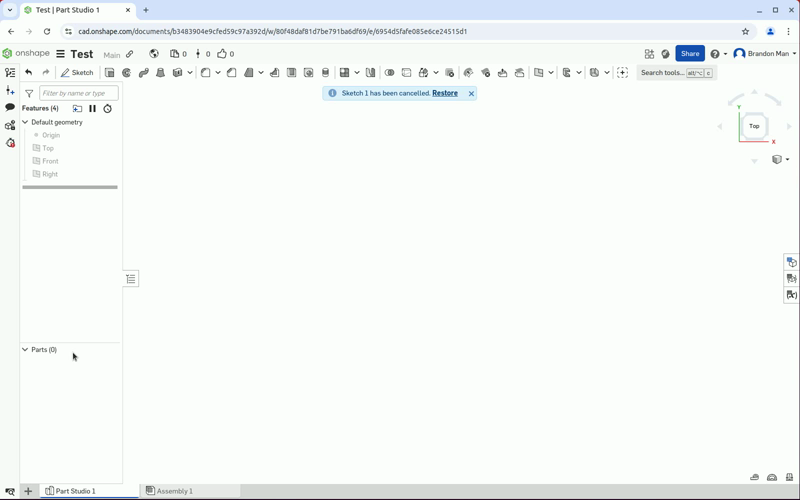
key(space)
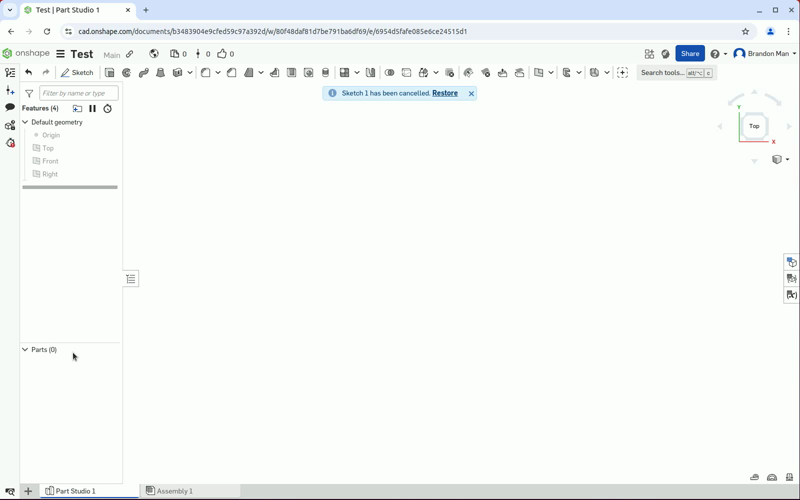
key_down(shift)
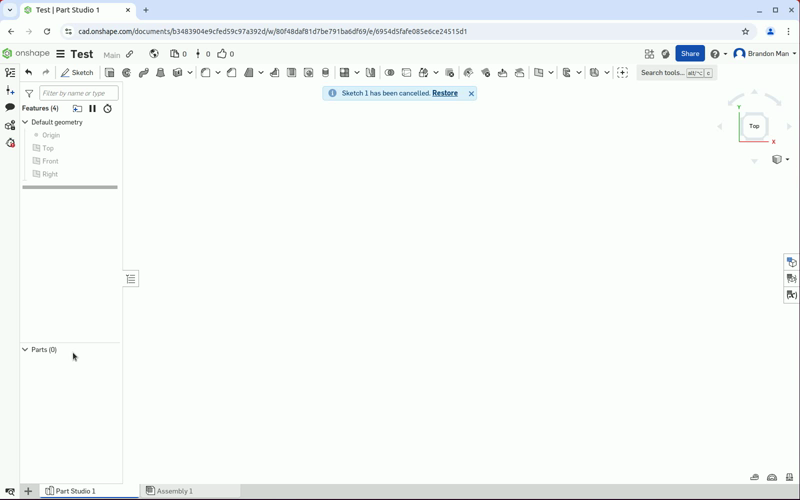
key(up)
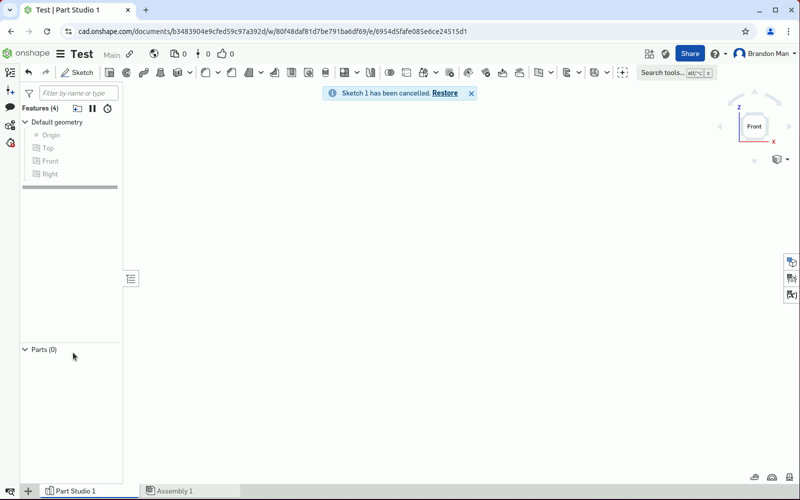
key_up(shift)
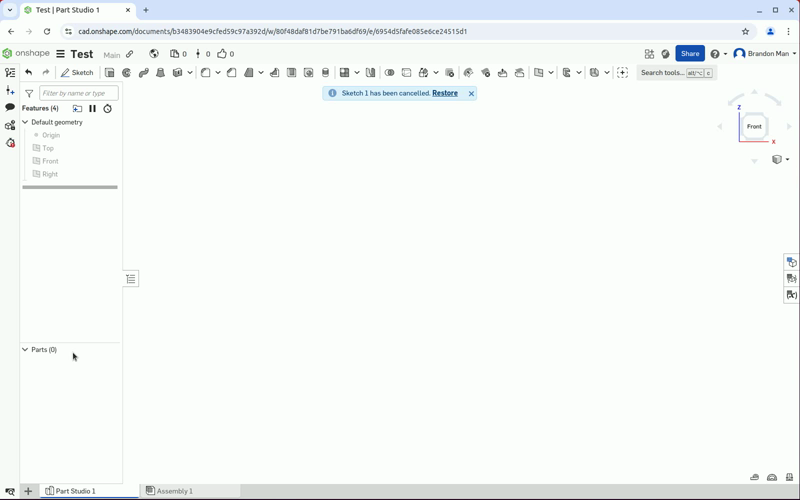
mouse_move(73, 352)
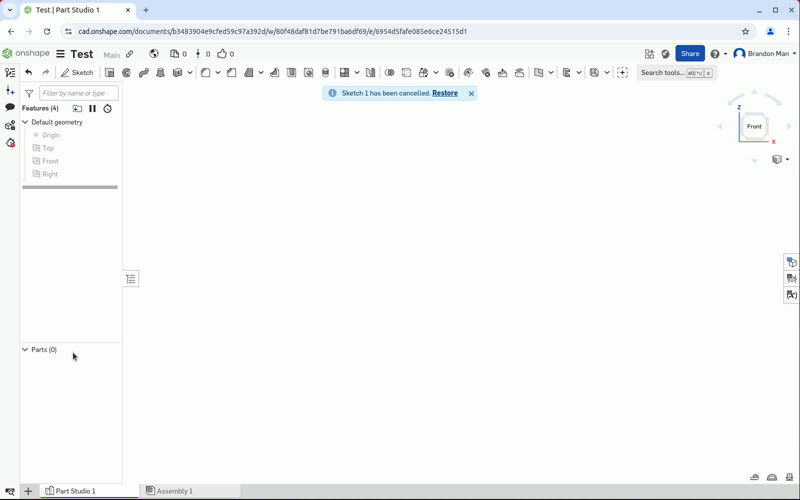
key(shift+y)
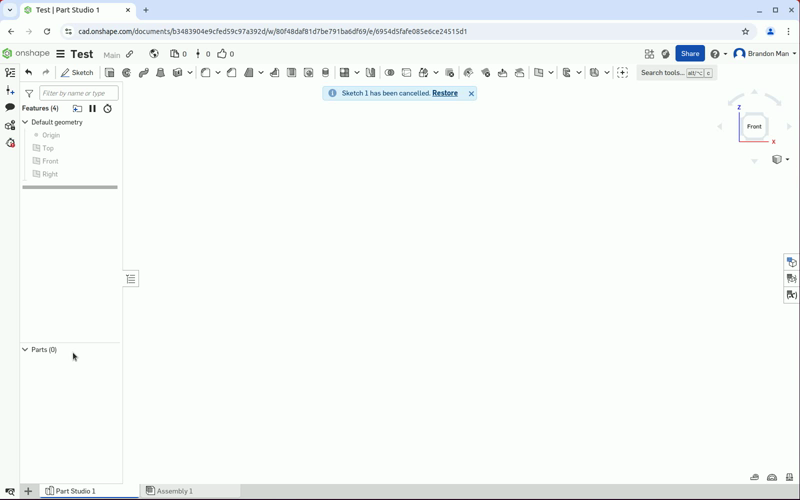
key(shift+s)
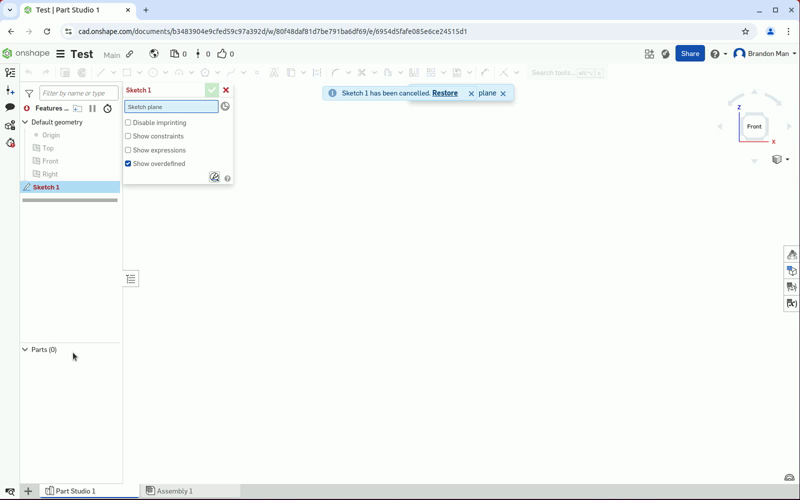
mouse_move(73, 163)
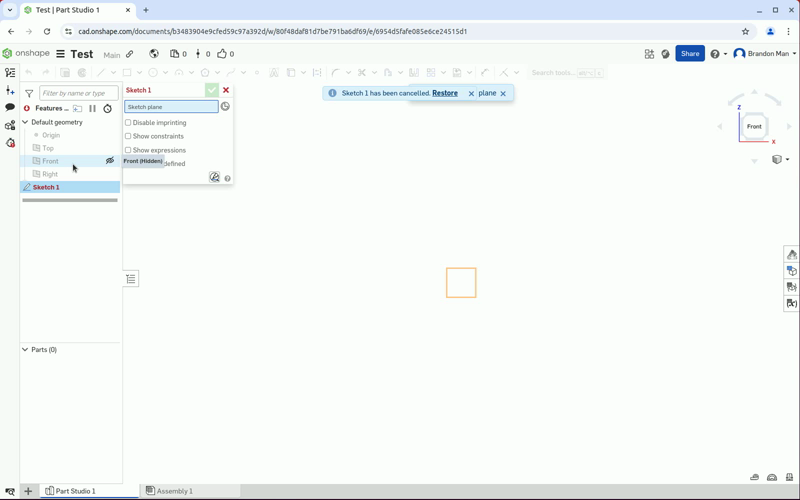
click(73, 163)
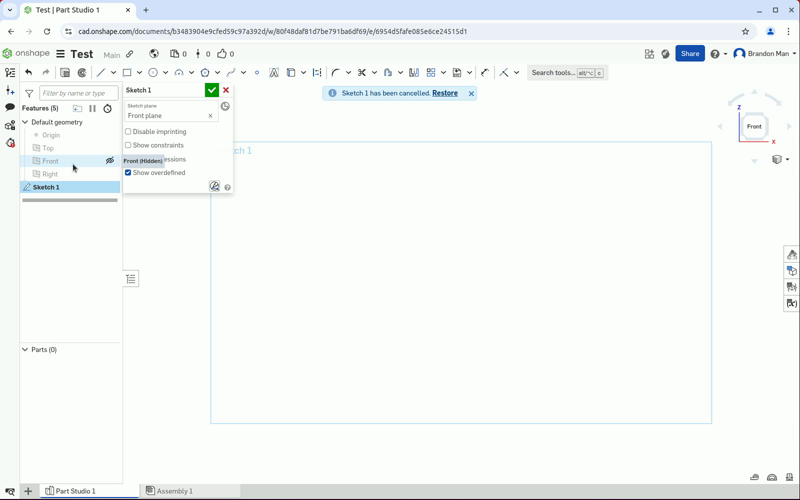
mouse_move(73, 352)
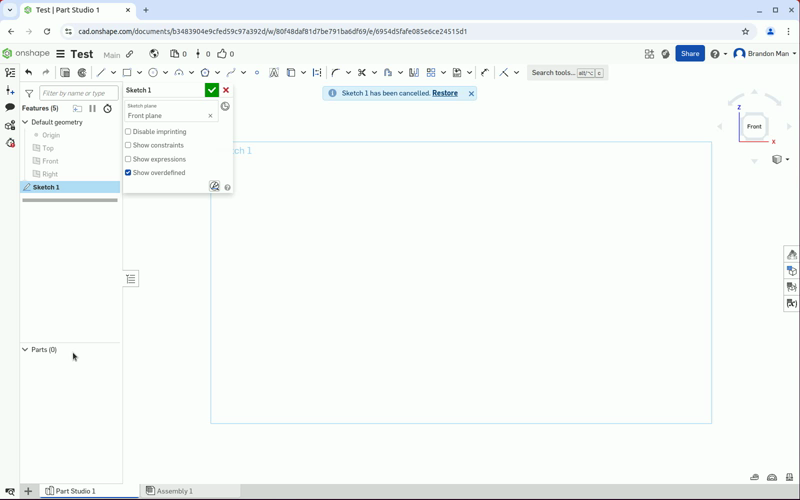
key(y)
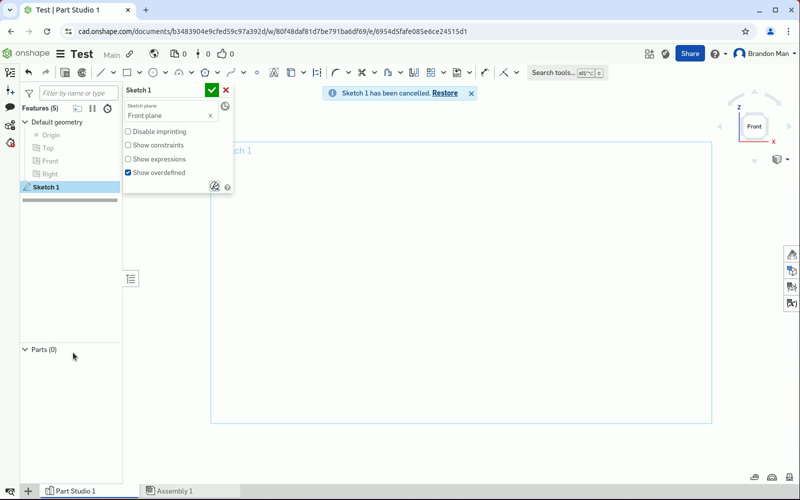
key(l)
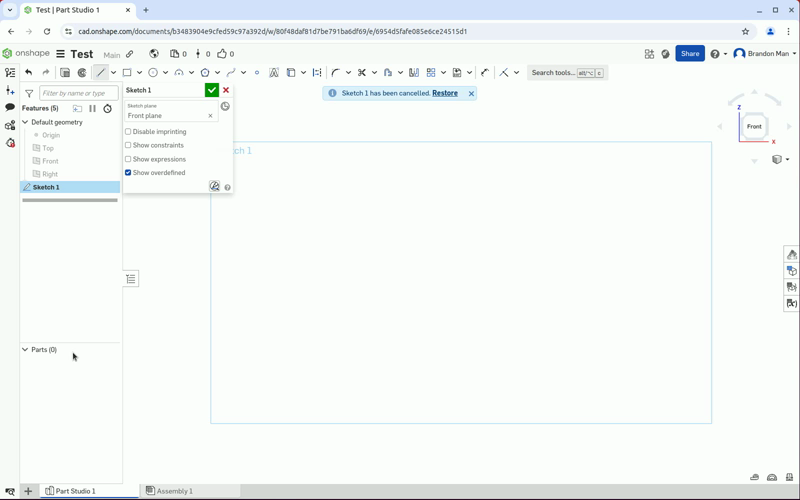
key_down(shift)
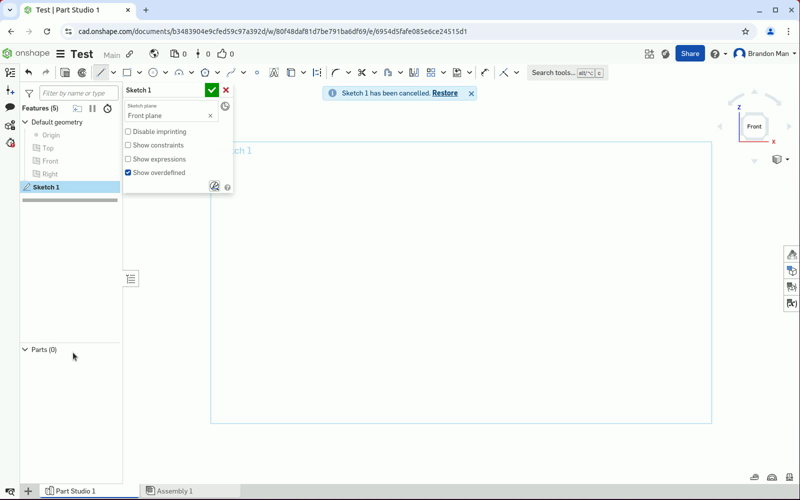
mouse_move(460, 282)
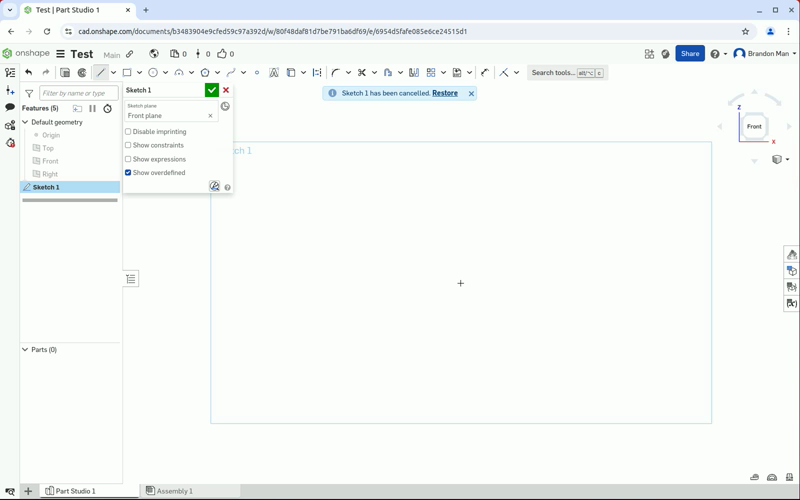
click(460, 282)
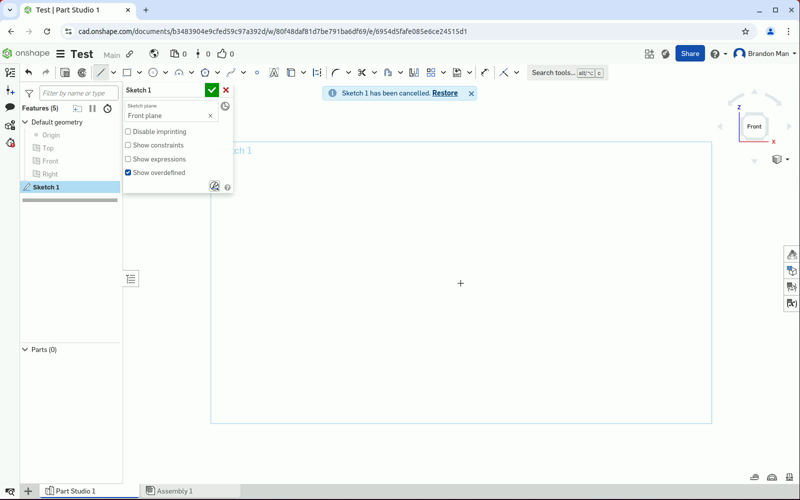
key_up(shift)
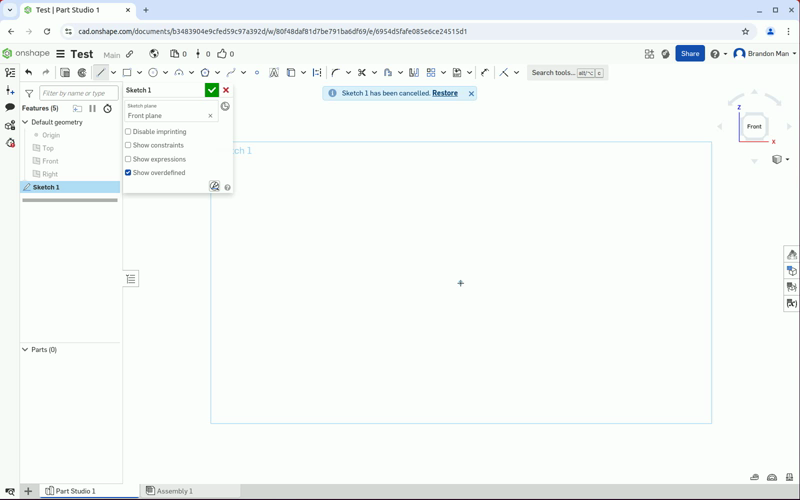
key_down(shift)
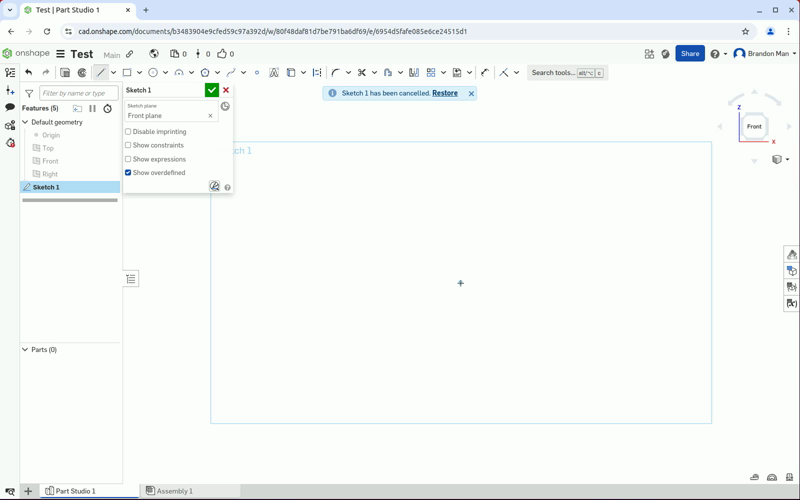
mouse_move(573, 282)
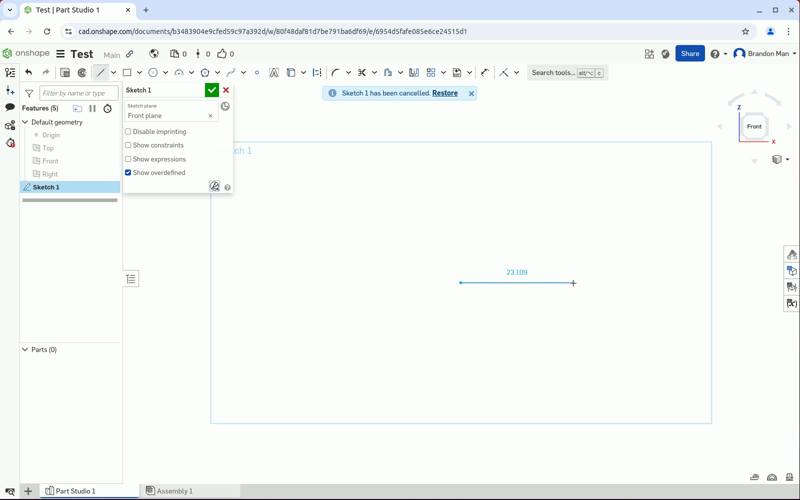
click(573, 282)
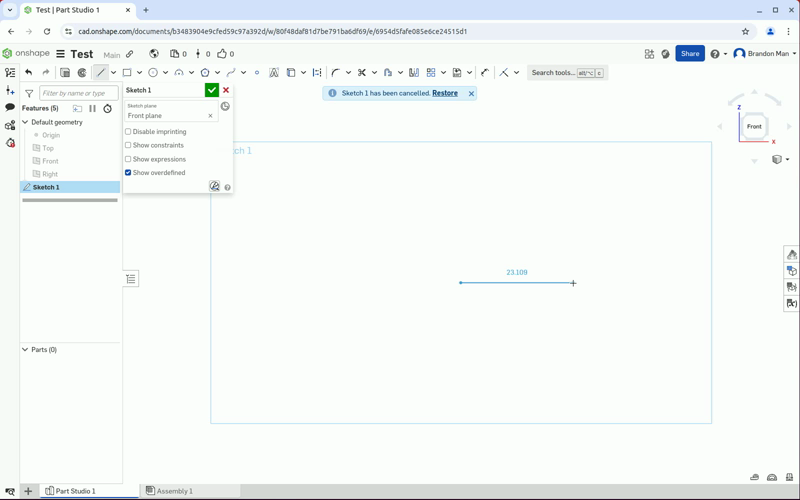
key_up(shift)
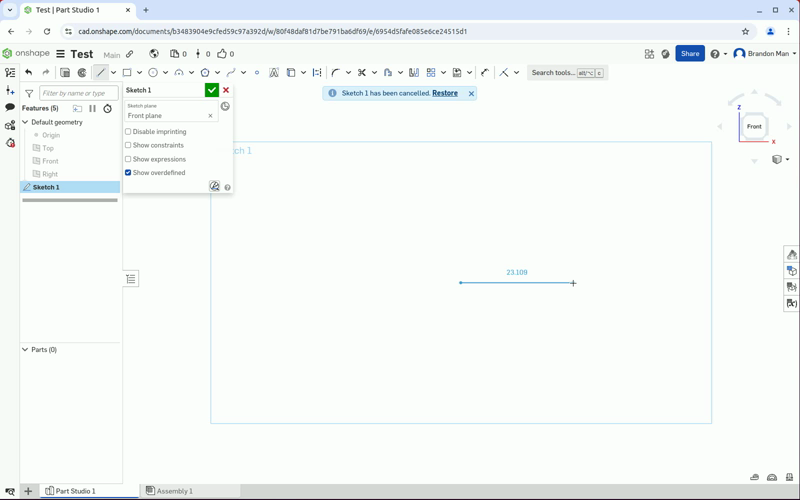
key_down(shift)
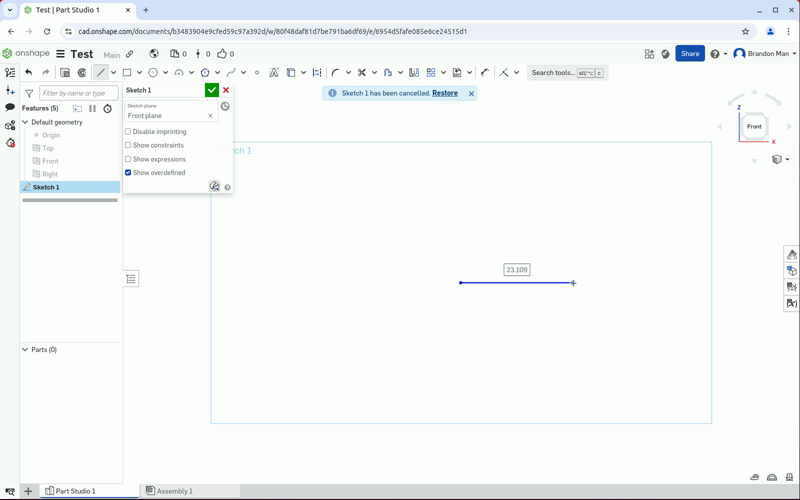
mouse_move(589, 282)
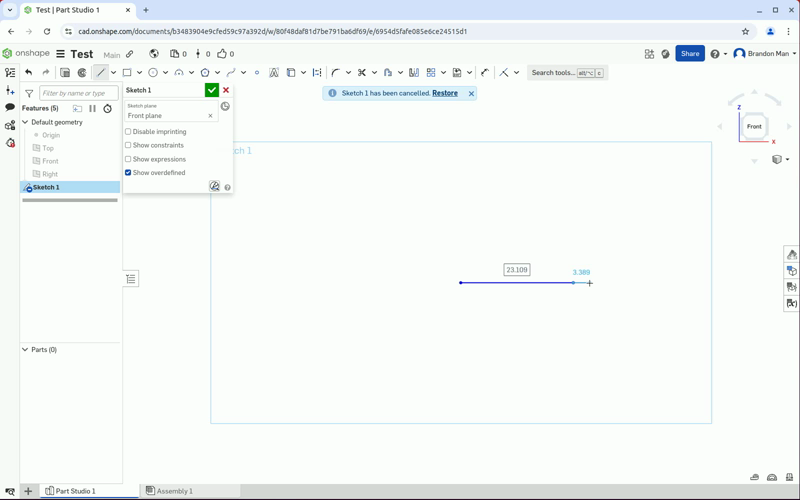
mouse_move(573, 245)
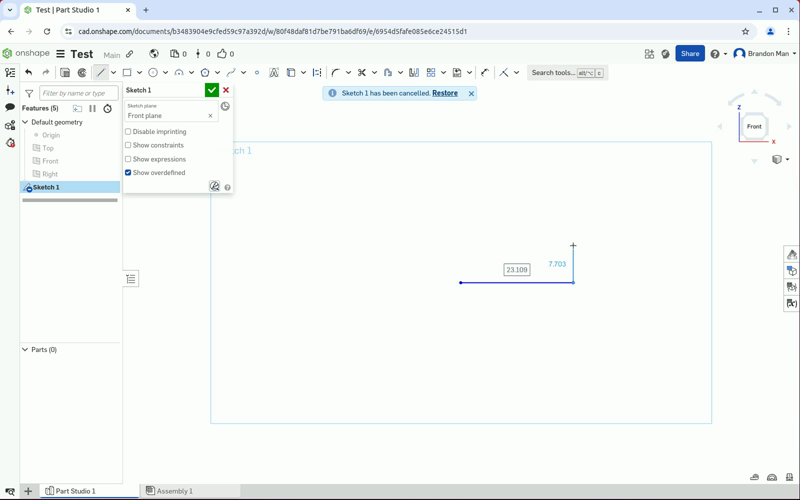
click(573, 245)
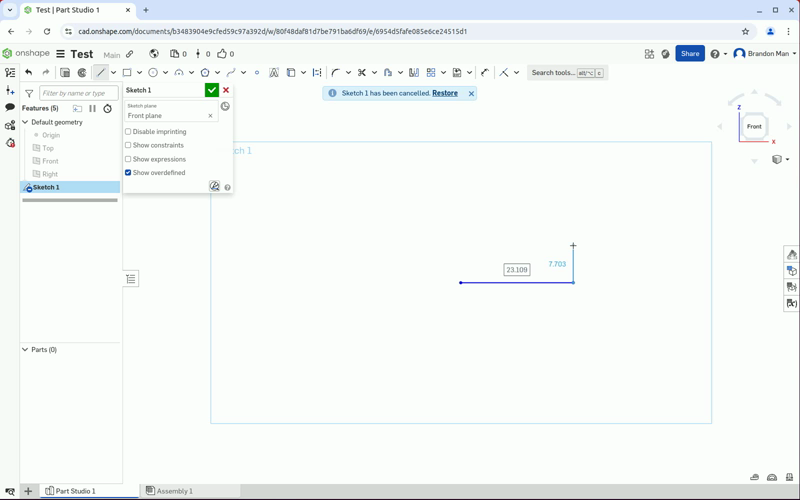
key_up(shift)
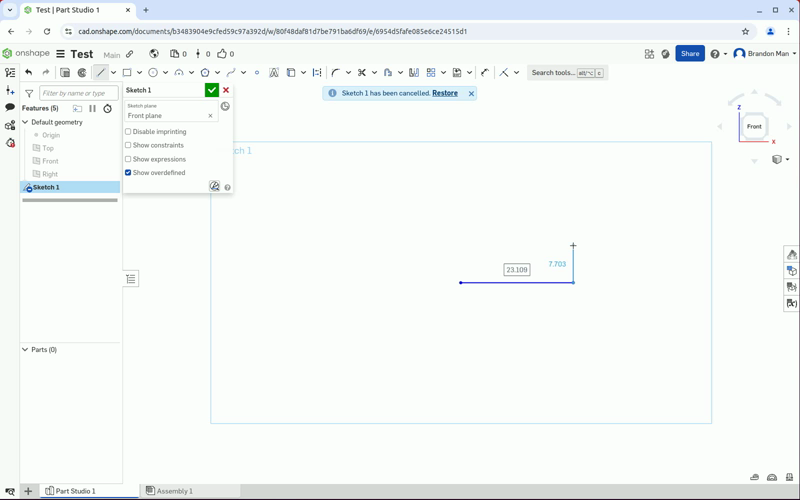
key_down(shift)
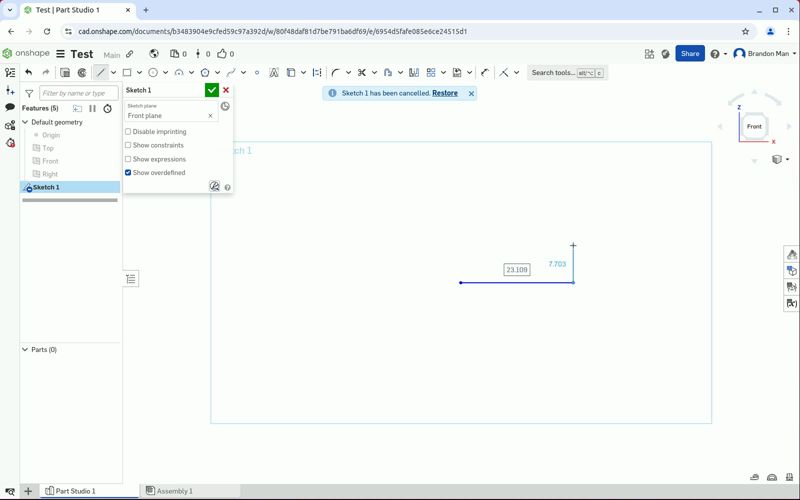
mouse_move(517, 208)
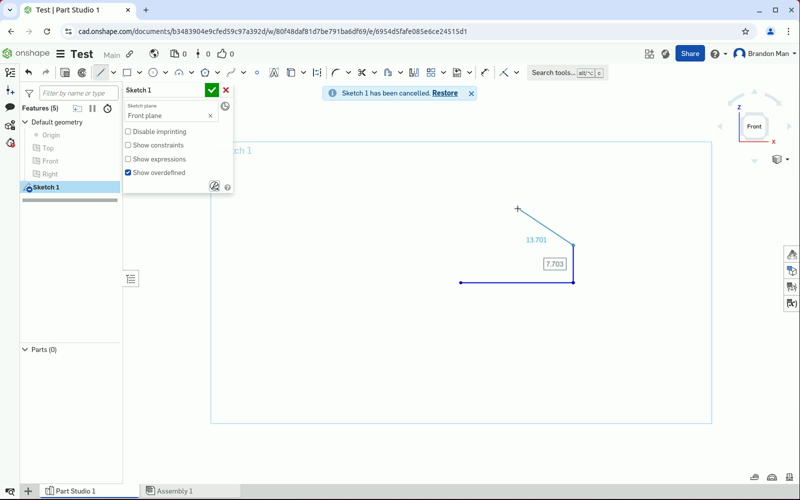
click(517, 208)
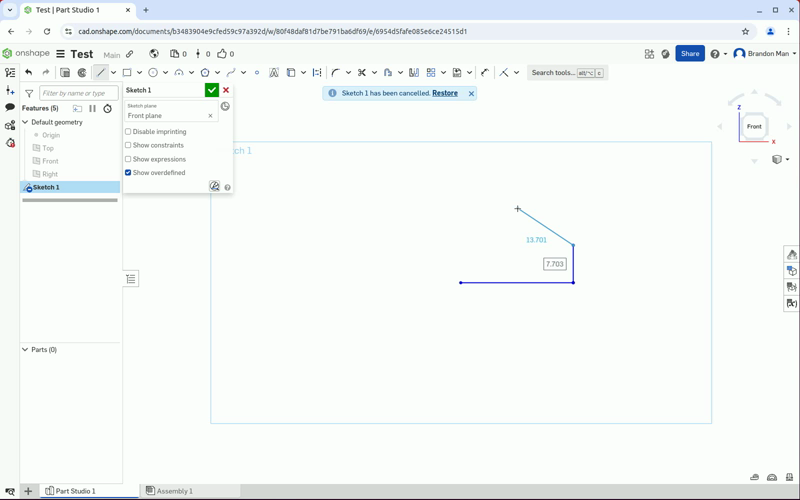
key_up(shift)
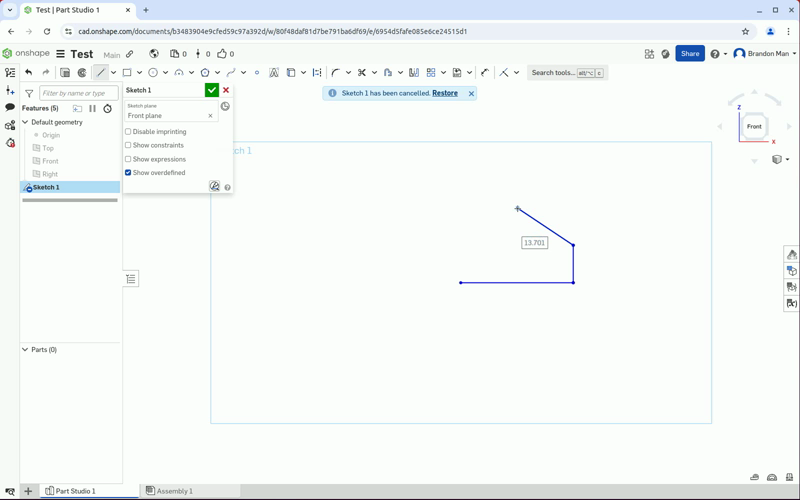
key_down(shift)
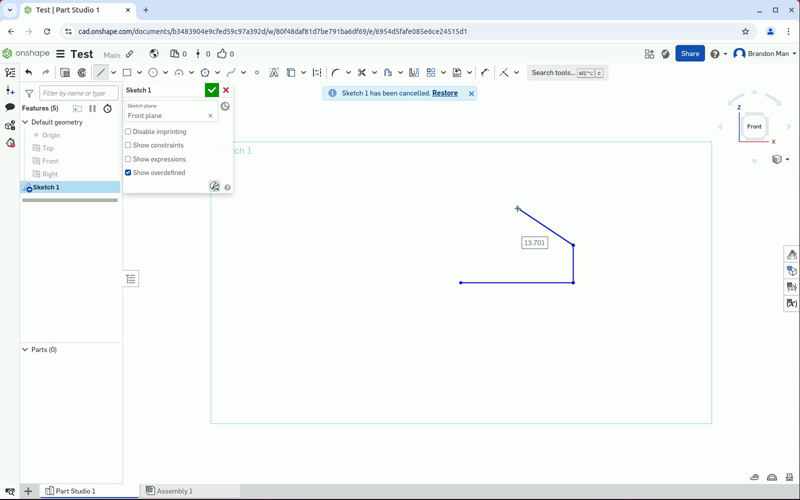
mouse_move(547, 208)
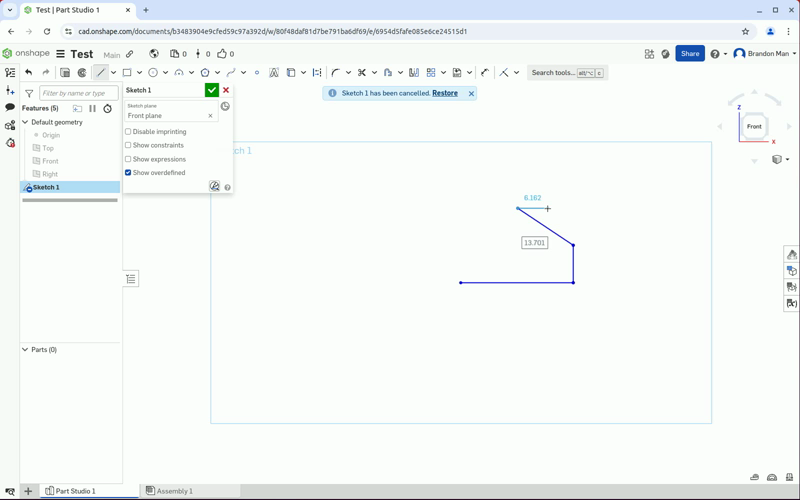
mouse_move(460, 208)
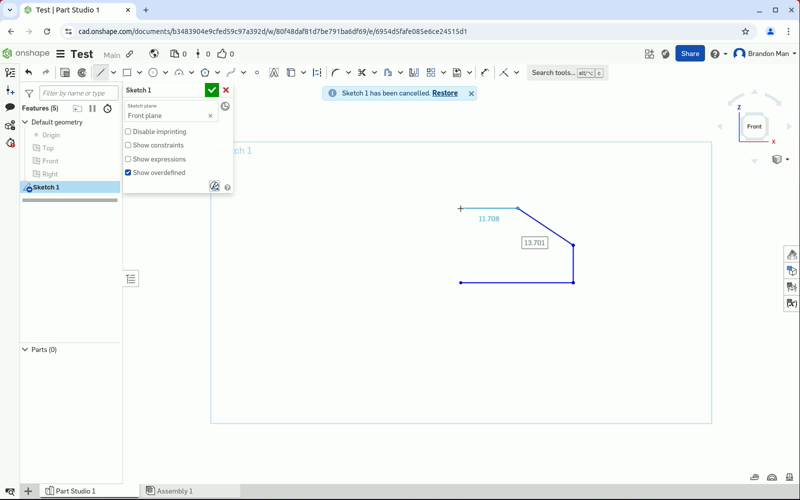
click(460, 208)
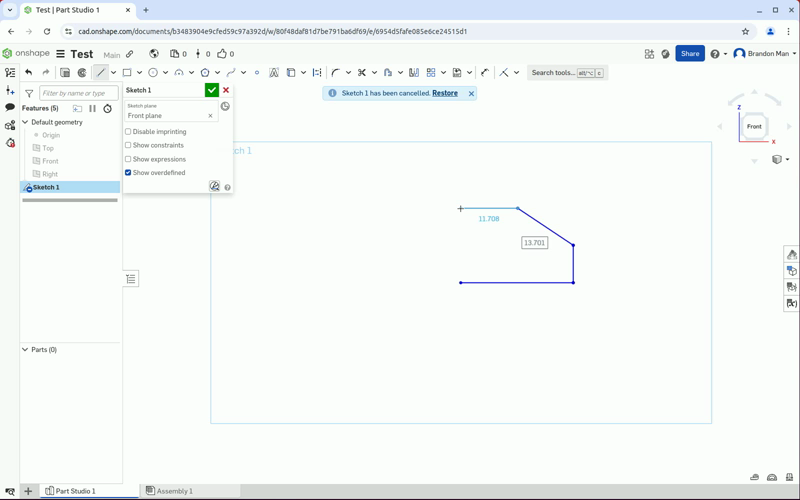
key_up(shift)
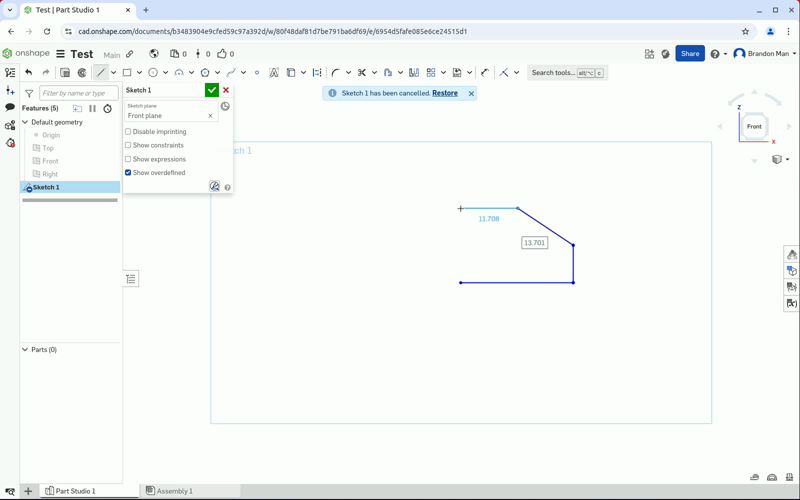
key_down(shift)
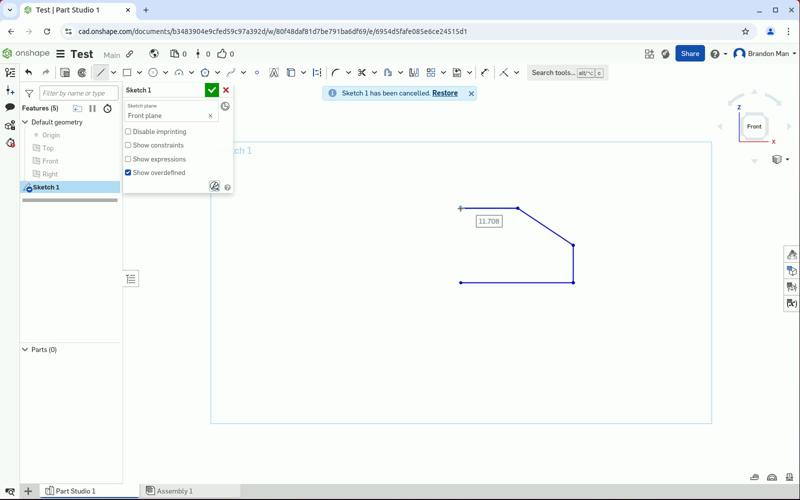
mouse_move(460, 282)
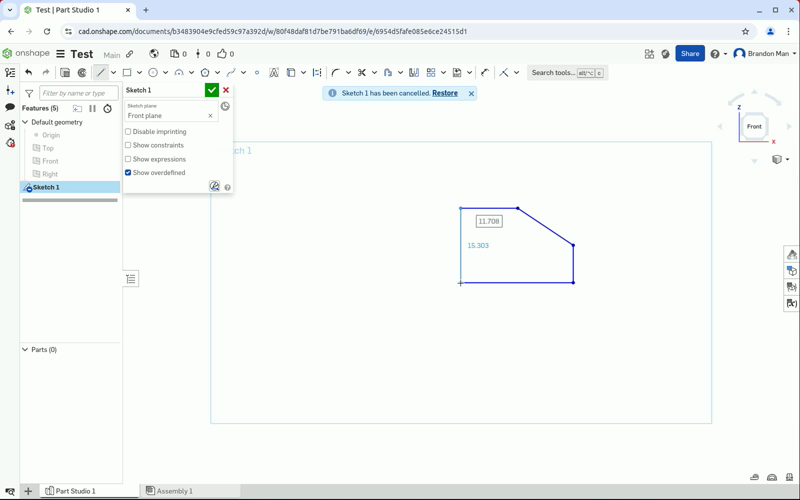
key_up(shift)
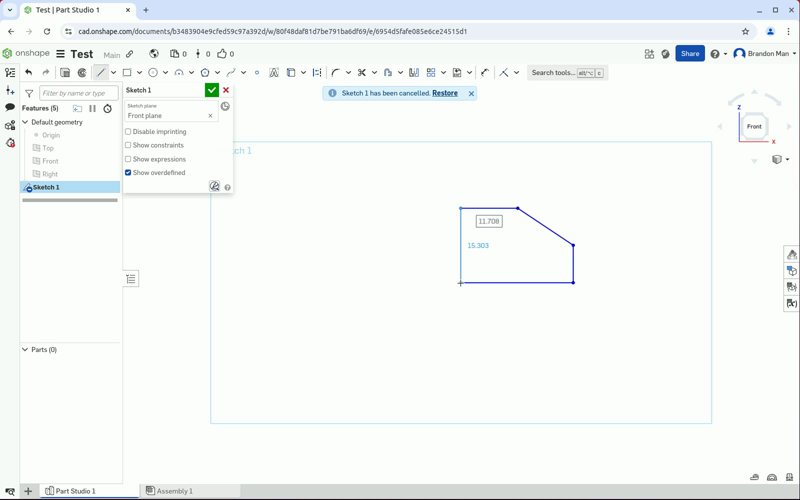
click(460, 282)
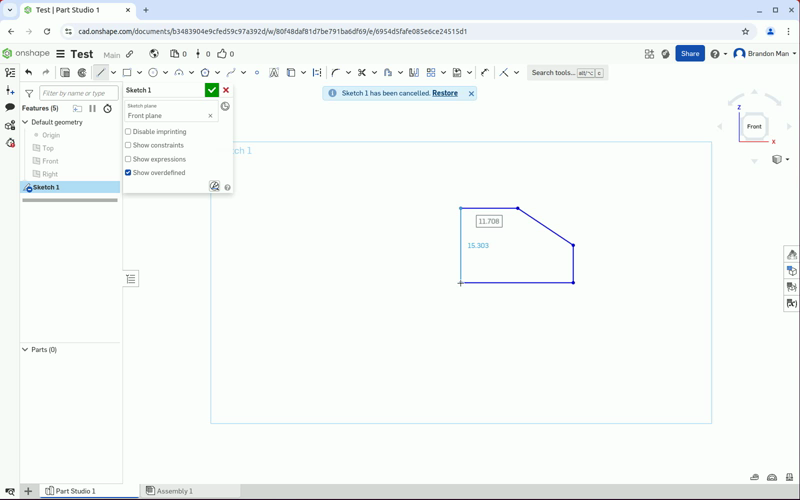
key(esc)
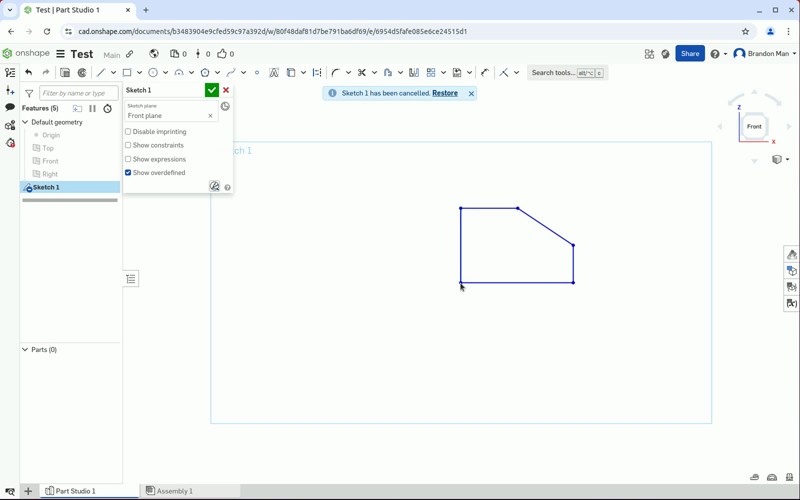
mouse_move(542, 274)
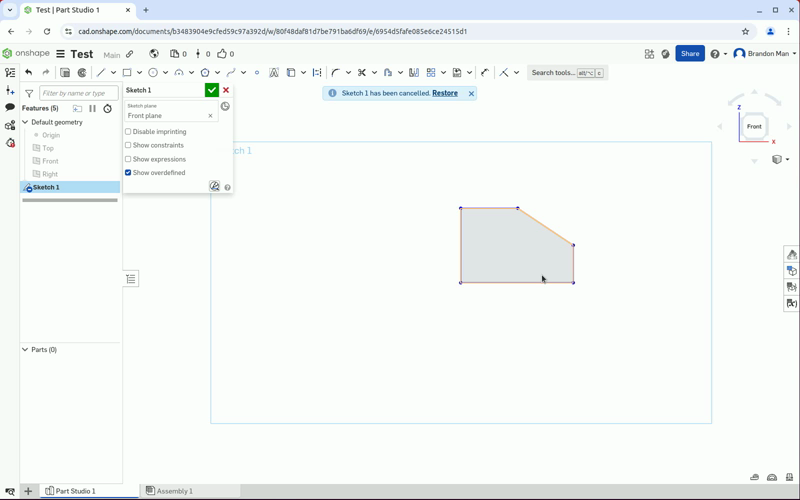
click(542, 274)
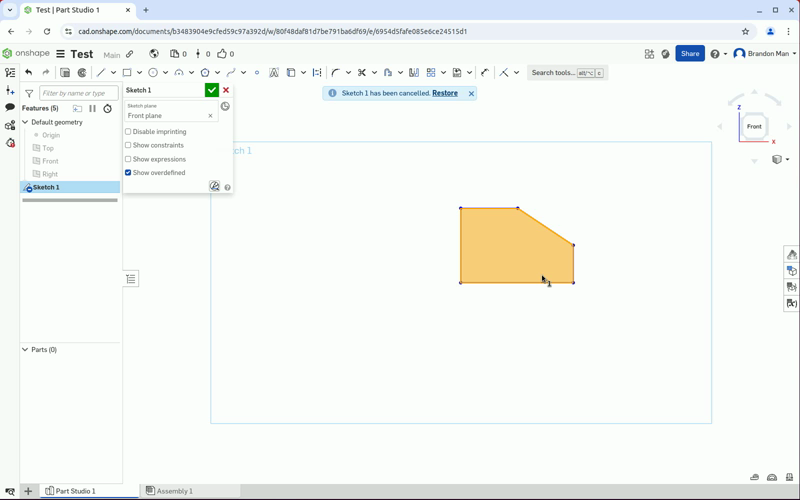
mouse_move(73, 352)
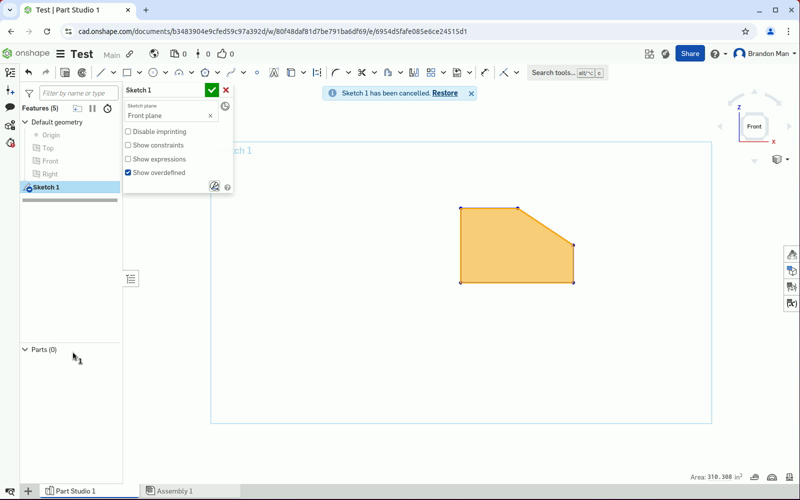
key(shift+y)
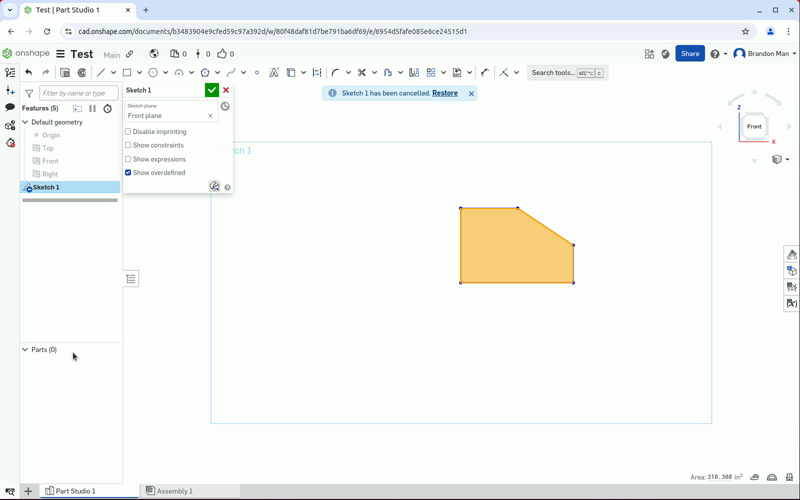
key(shift+e)
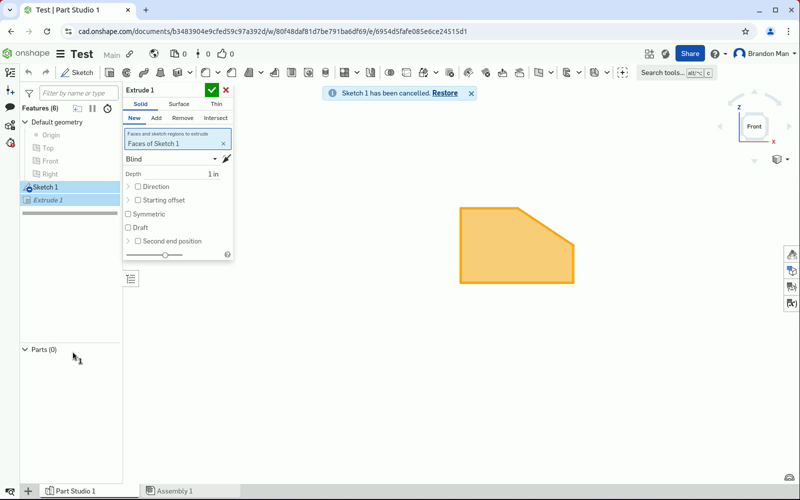
mouse_move(143, 106)
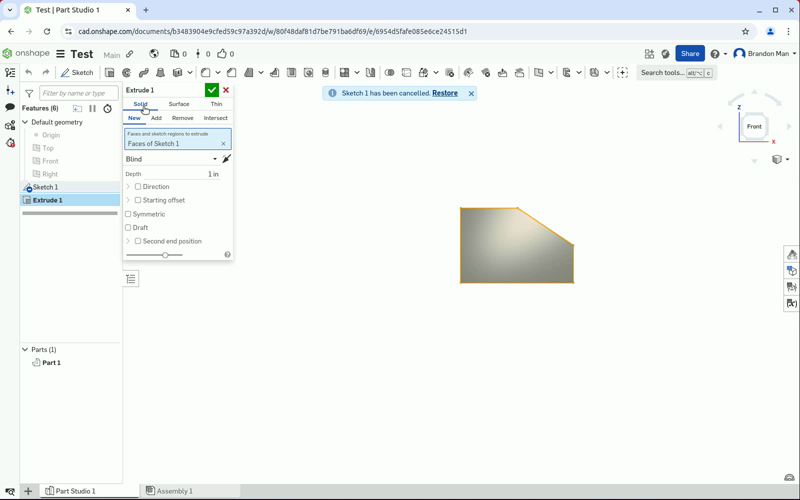
click(143, 106)
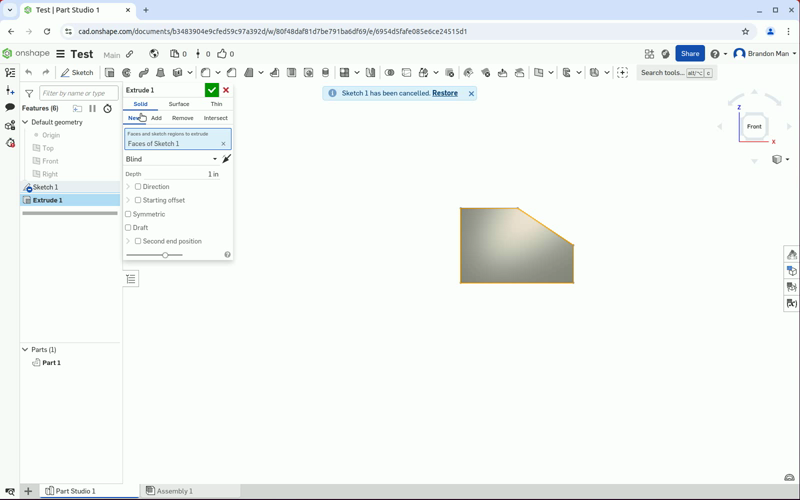
mouse_move(137, 120)
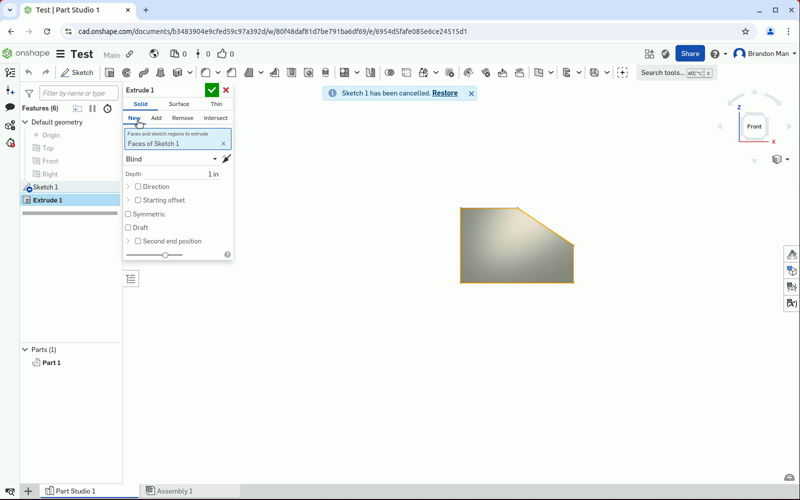
click(137, 120)
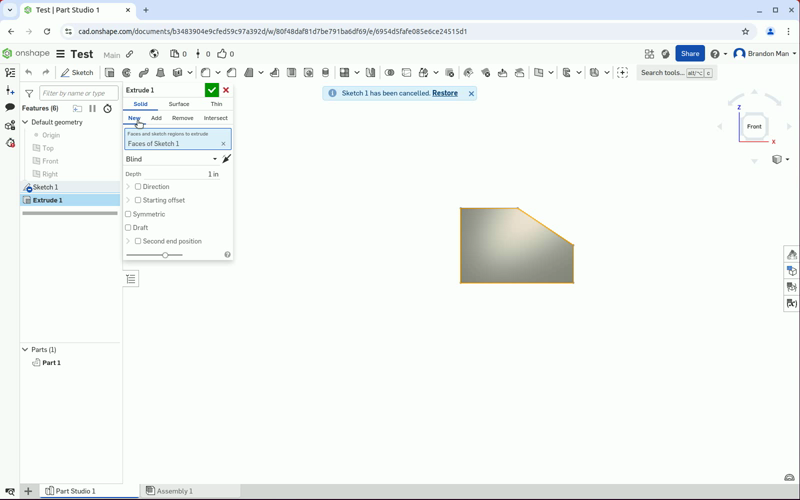
key(tab, 4)
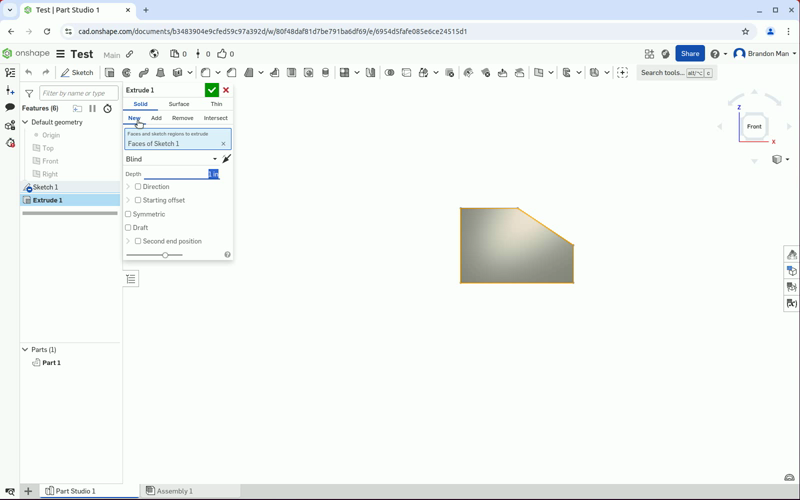
text(15.405)
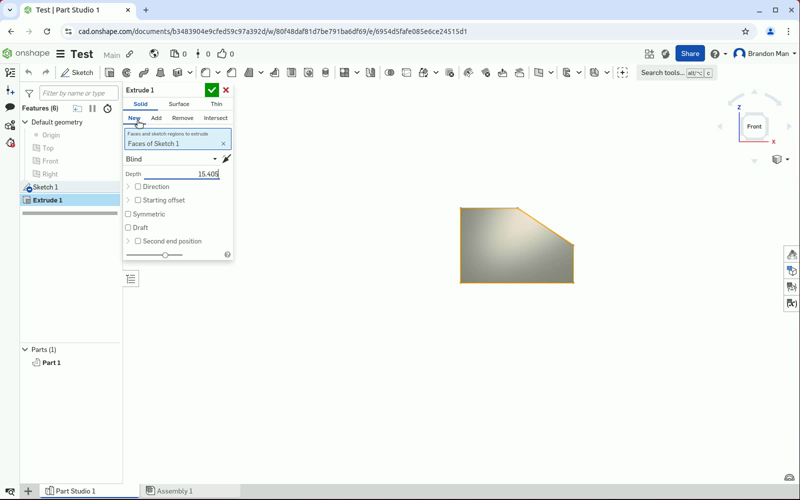
key(enter)
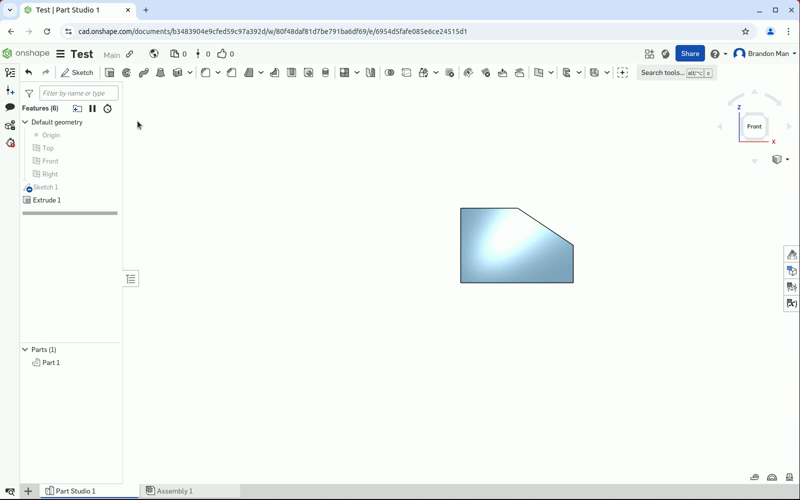
key(shift+h)
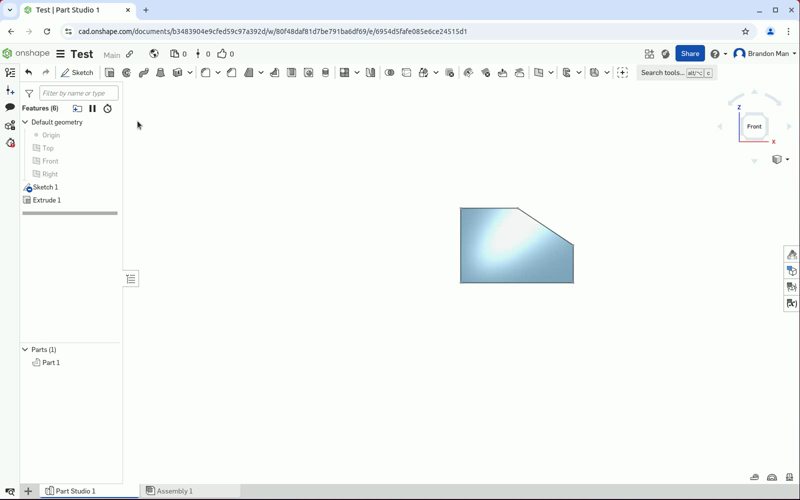
key(shift+h)
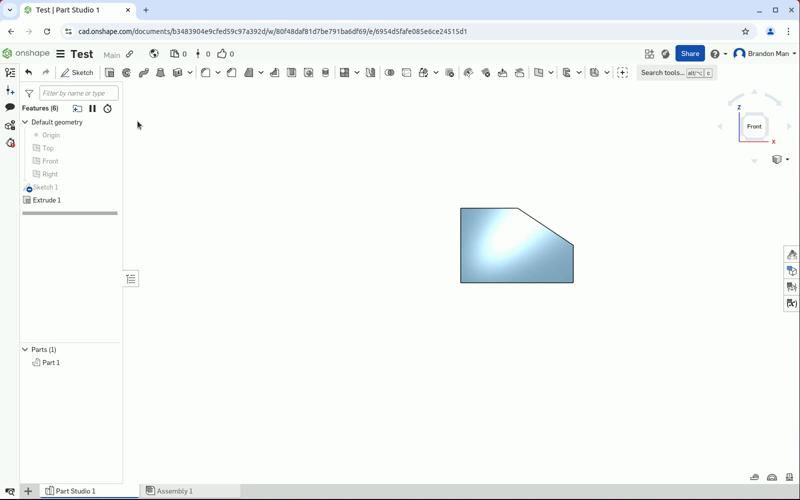
mouse_move(73, 189)
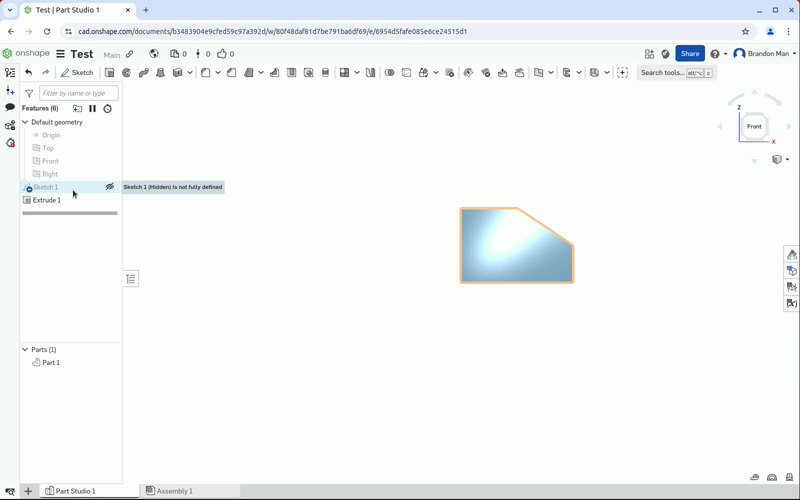
click(73, 189)
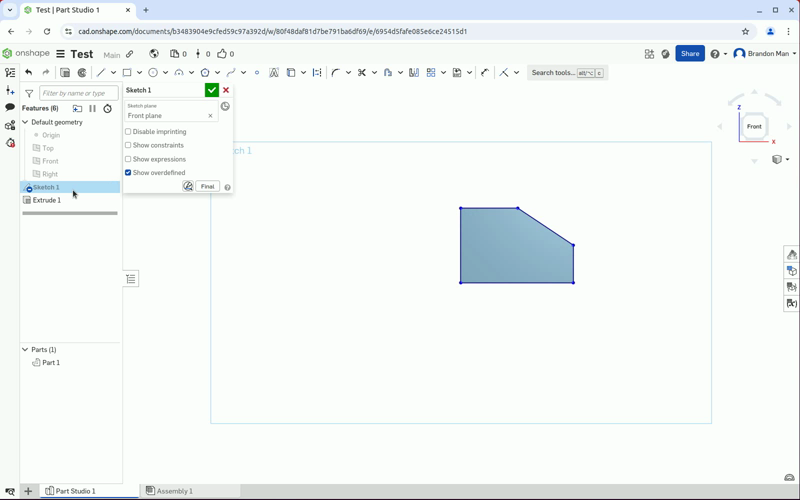
mouse_move(229, 92)
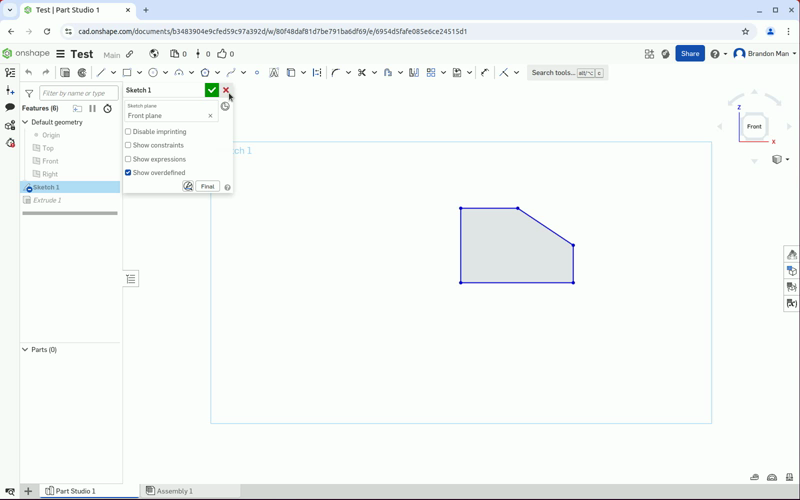
click(229, 92)
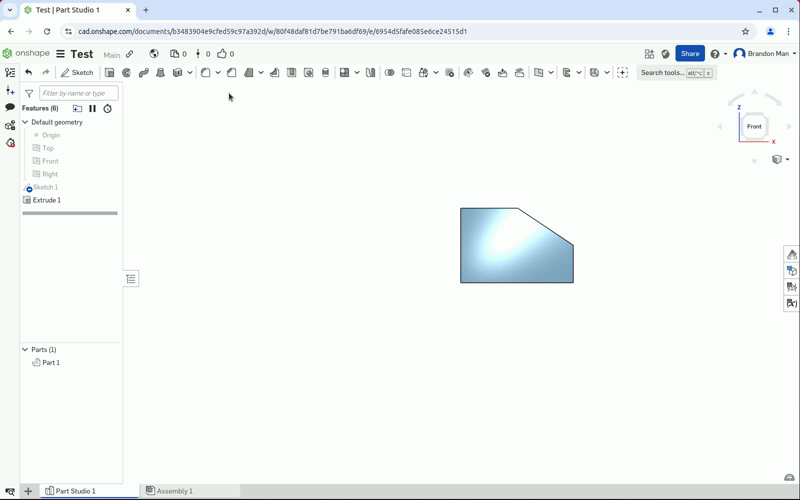
mouse_move(541, 75)
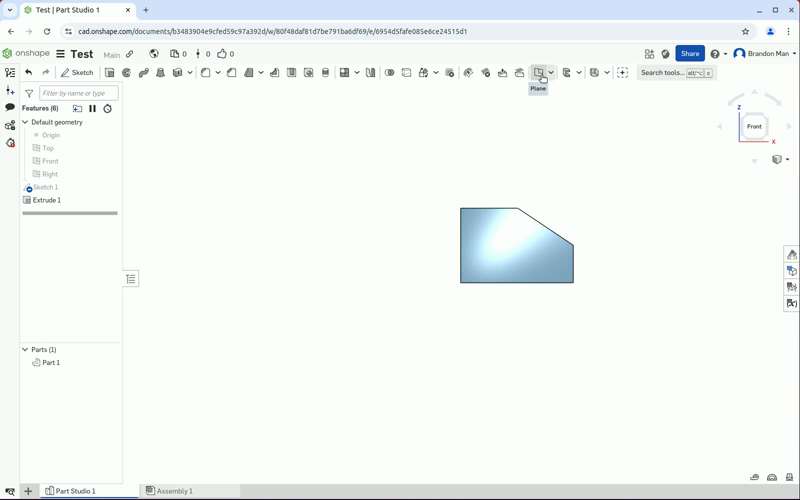
click(541, 75)
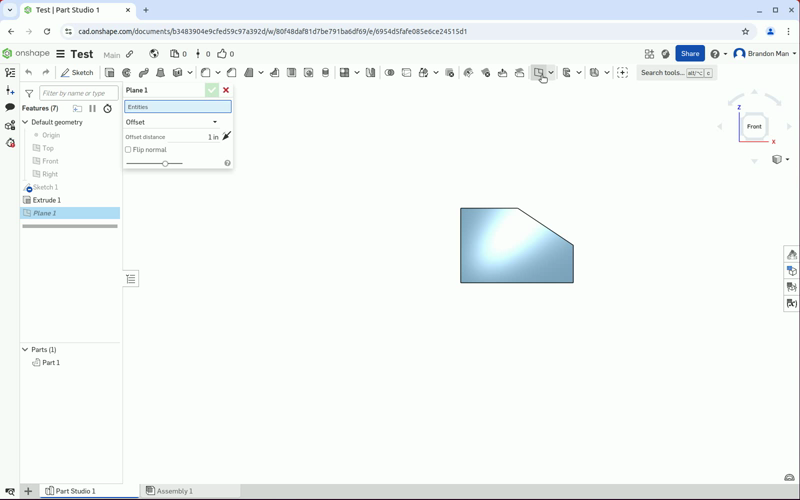
mouse_move(73, 163)
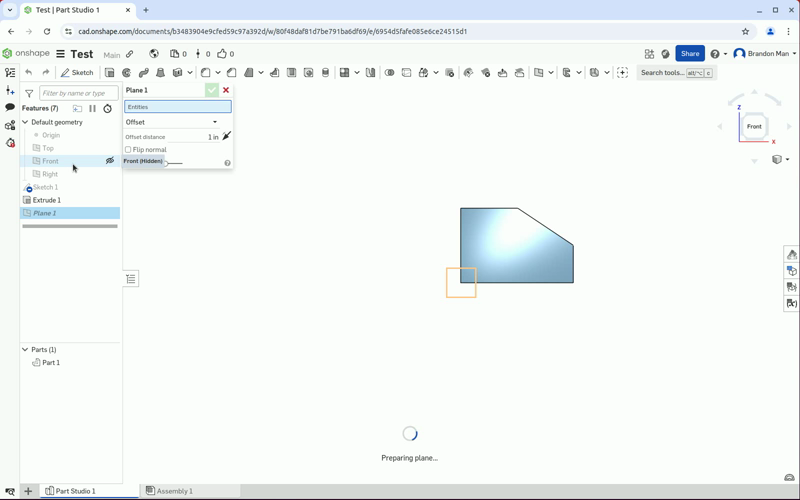
click(73, 163)
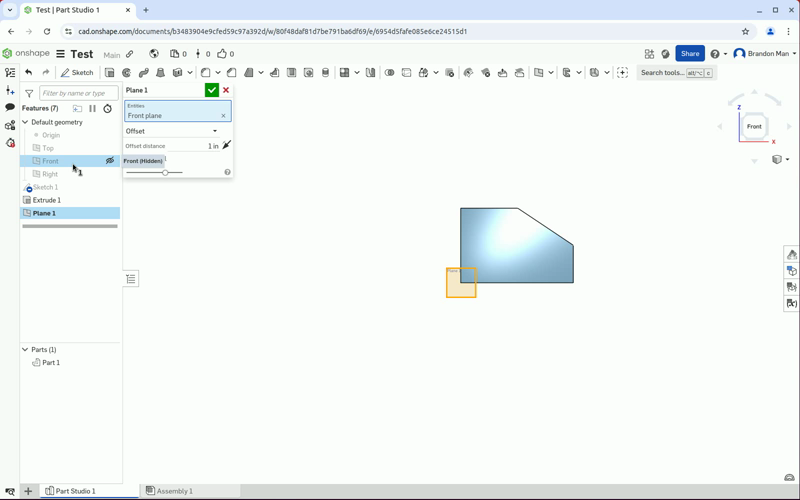
key(tab, 2)
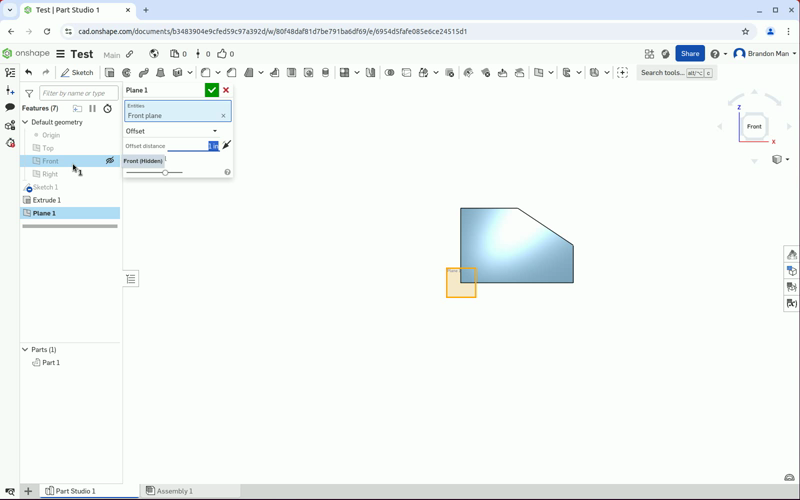
text(15.405)
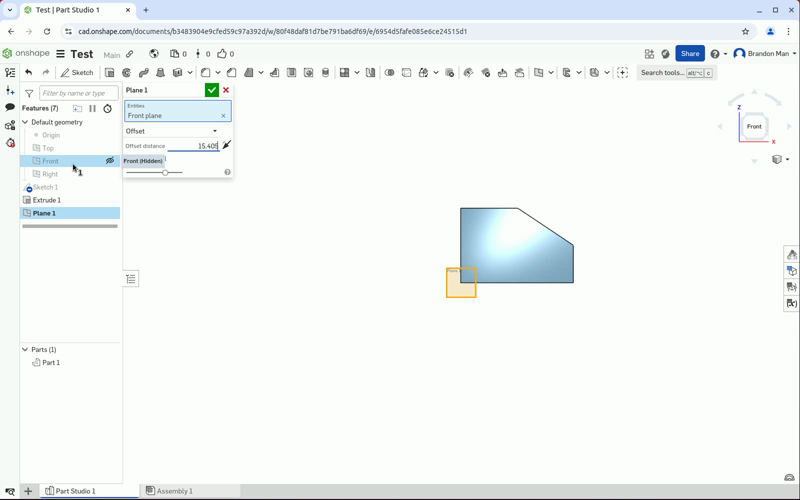
key(enter, 2)
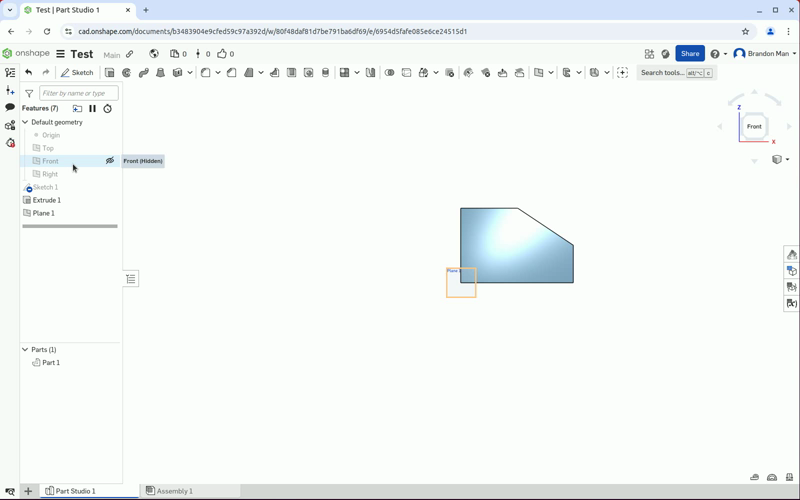
key(shift+s)
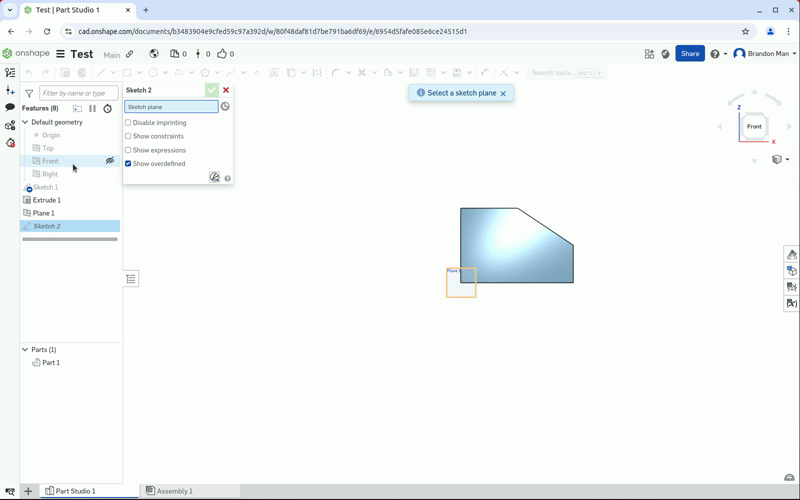
mouse_move(73, 215)
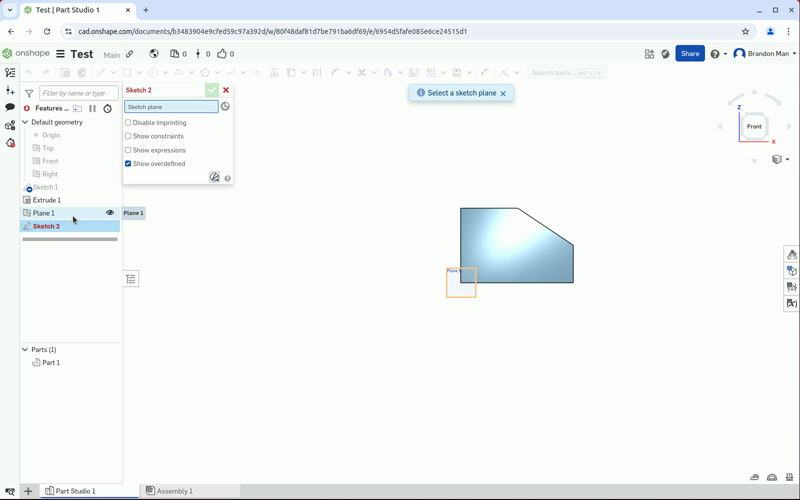
click(73, 215)
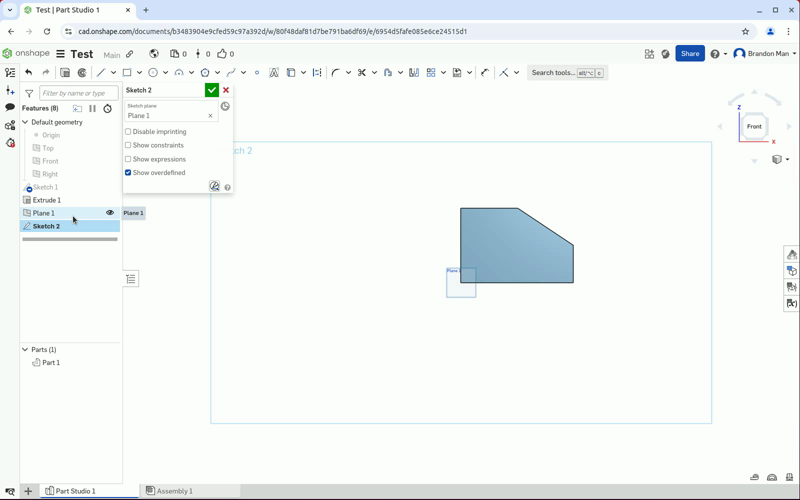
mouse_move(73, 352)
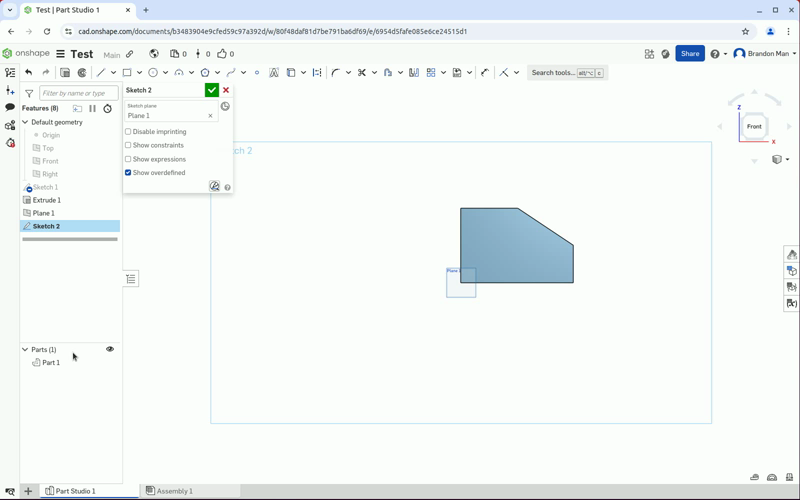
key(y)
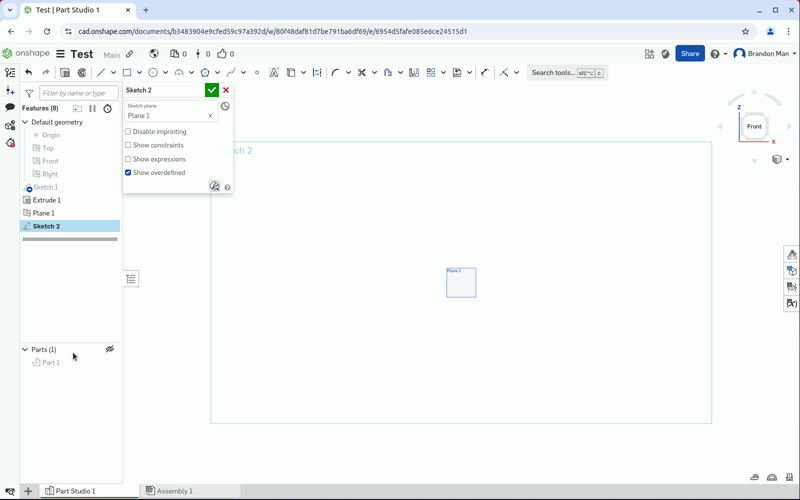
key(c)
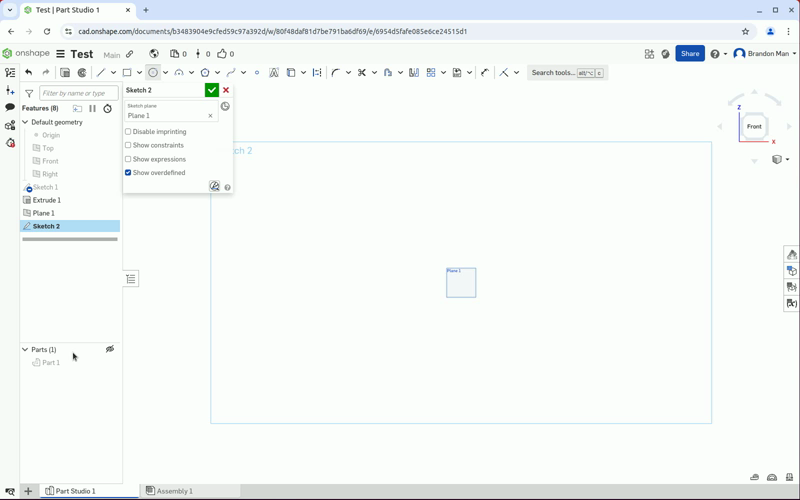
key_down(shift)
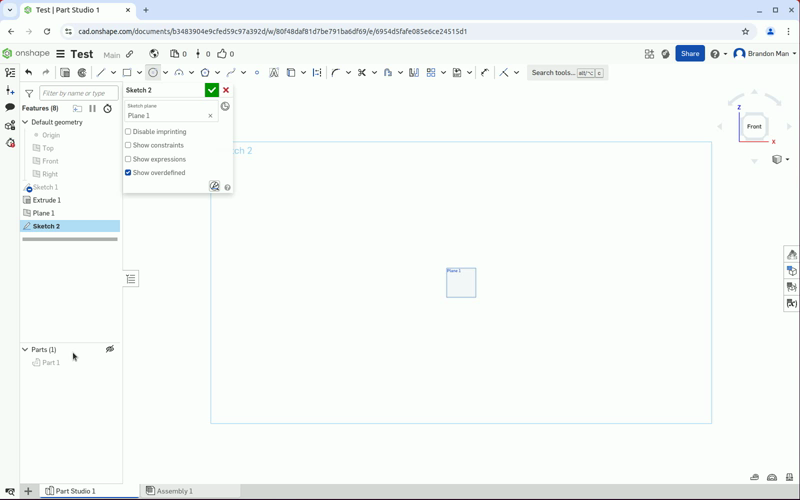
mouse_move(517, 245)
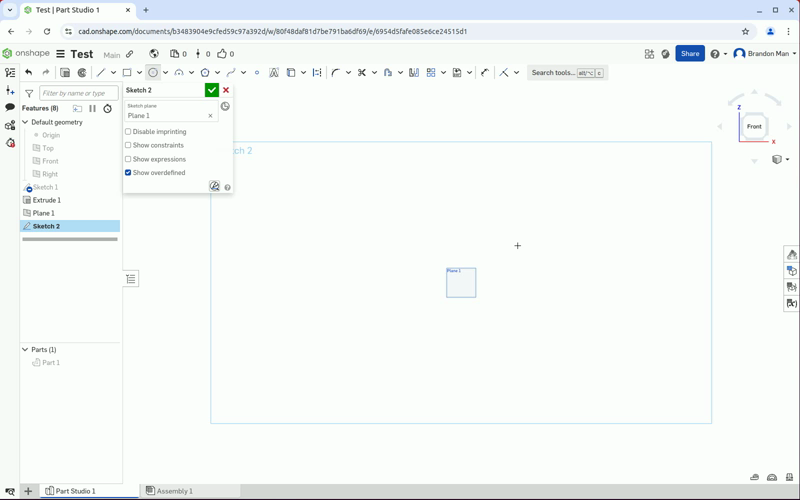
click(517, 245)
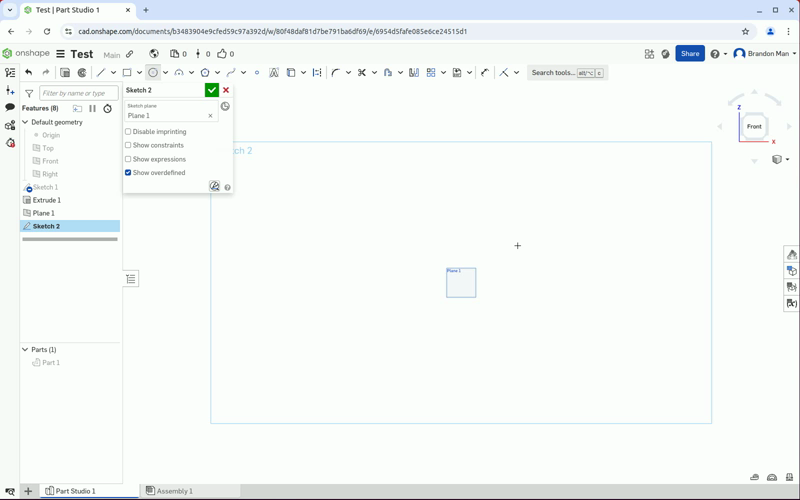
key_up(shift)
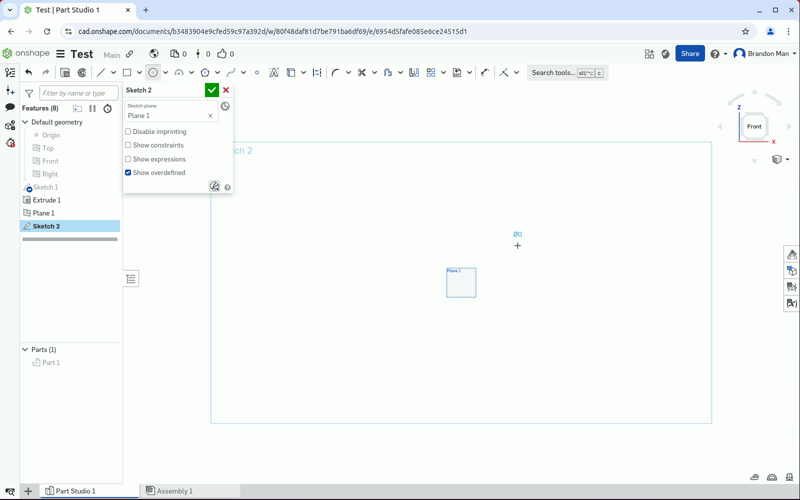
mouse_move(536, 245)
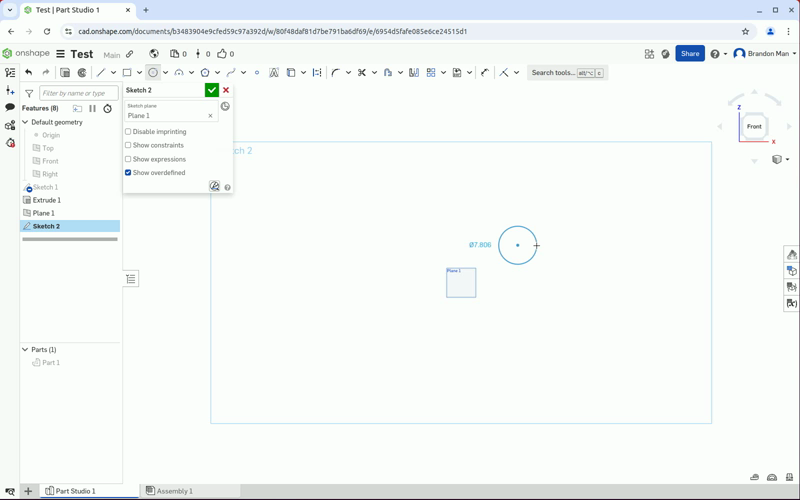
click(536, 245)
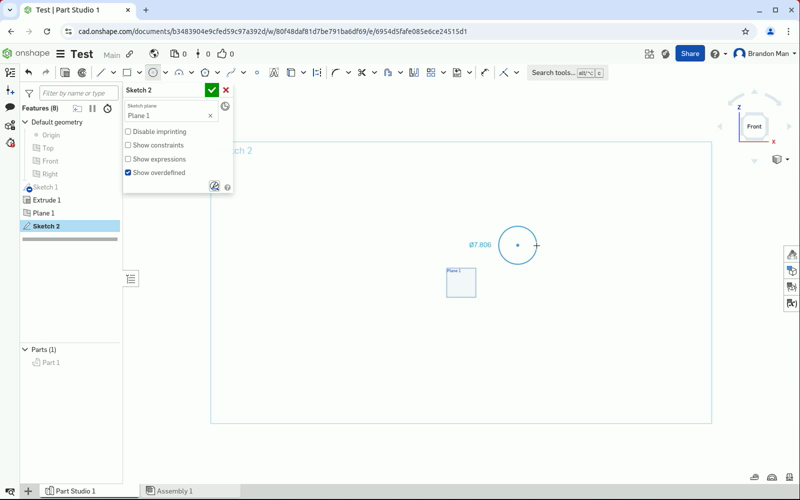
key(esc)
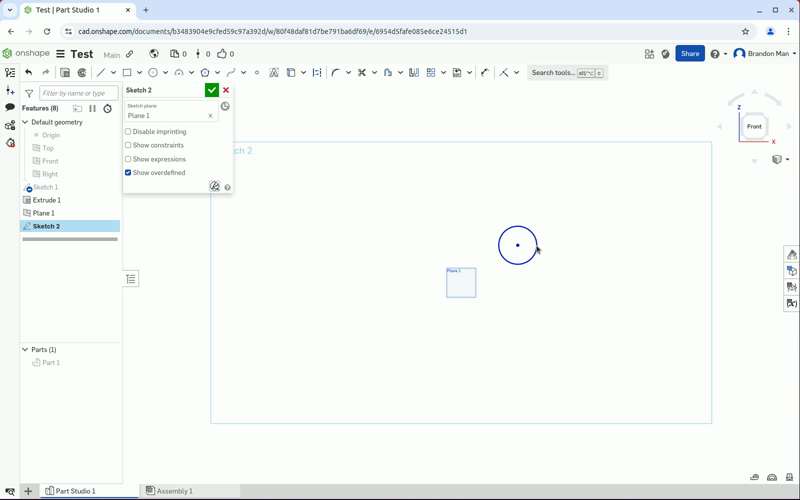
mouse_move(505, 238)
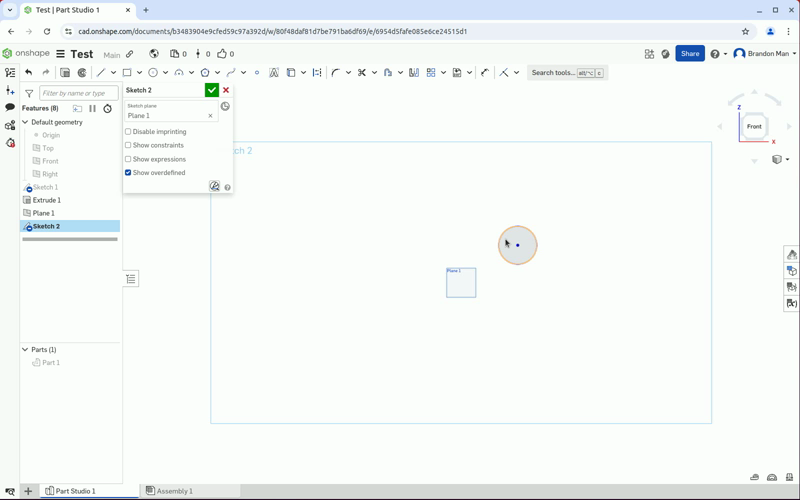
scroll(6)
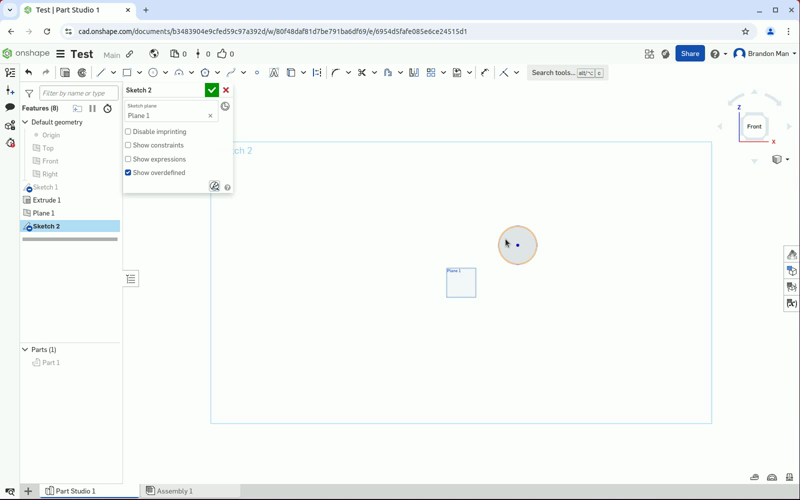
scroll(6)
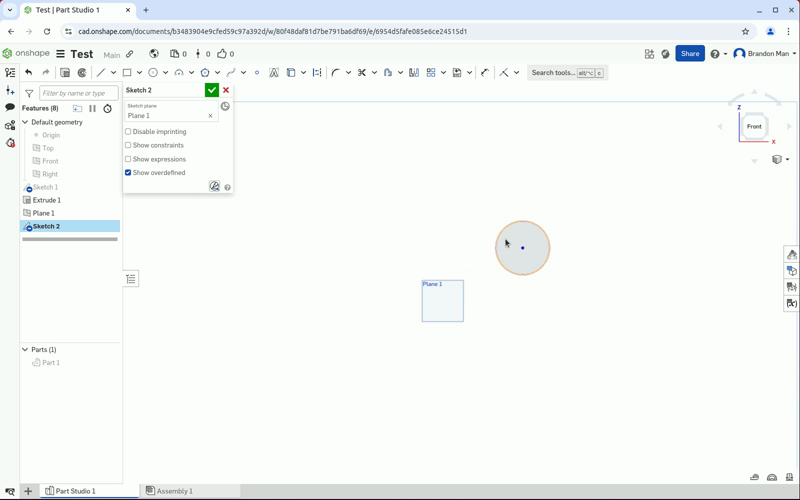
scroll(6)
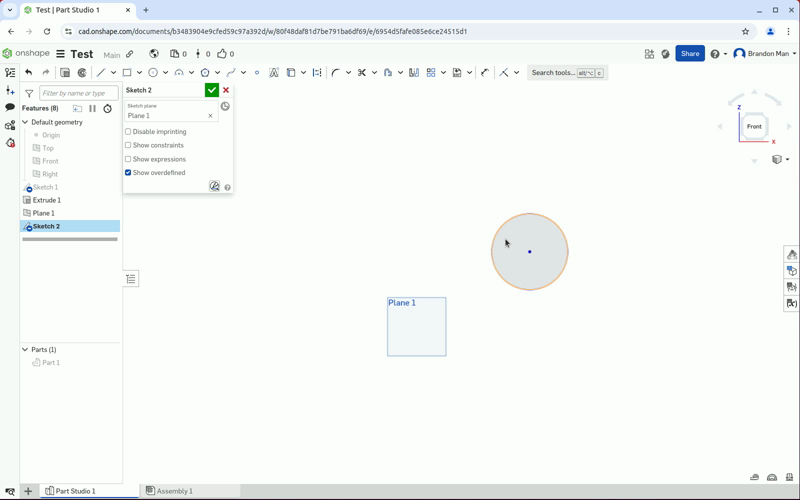
scroll(6)
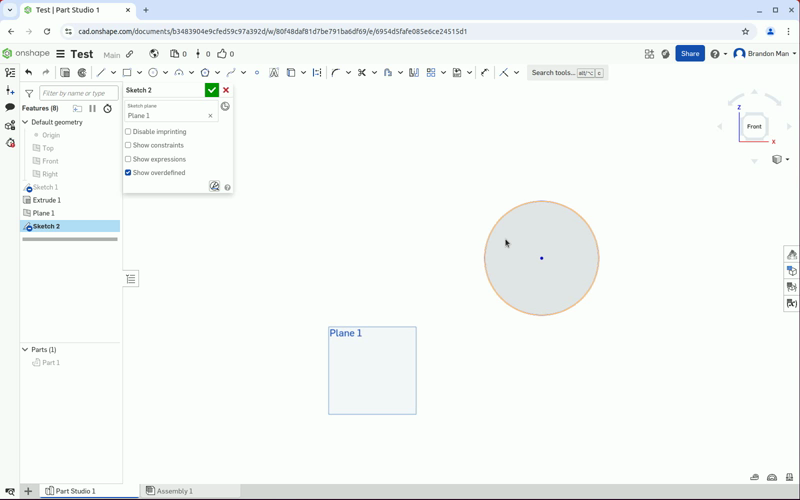
scroll(6)
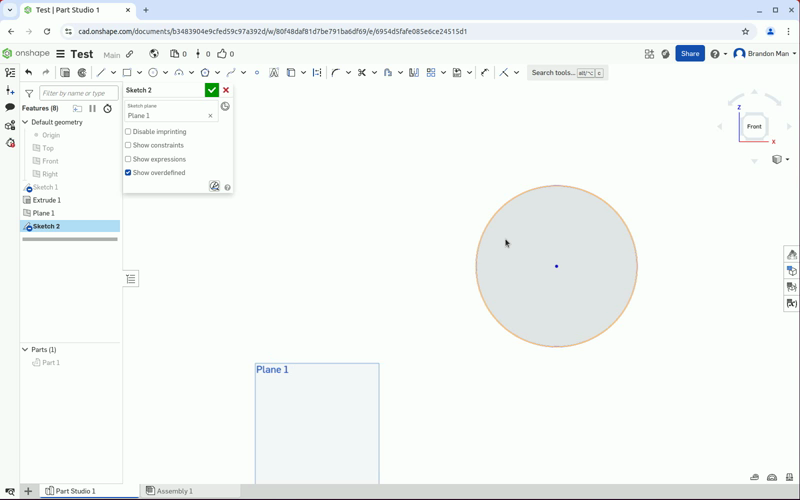
scroll(6)
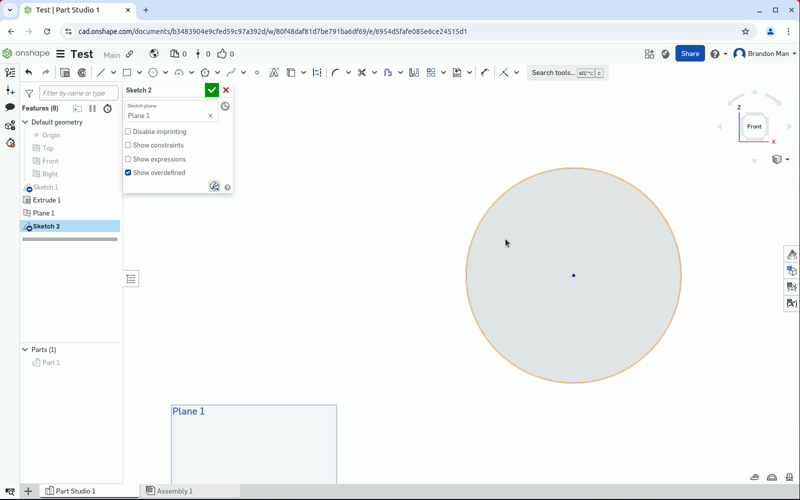
scroll(6)
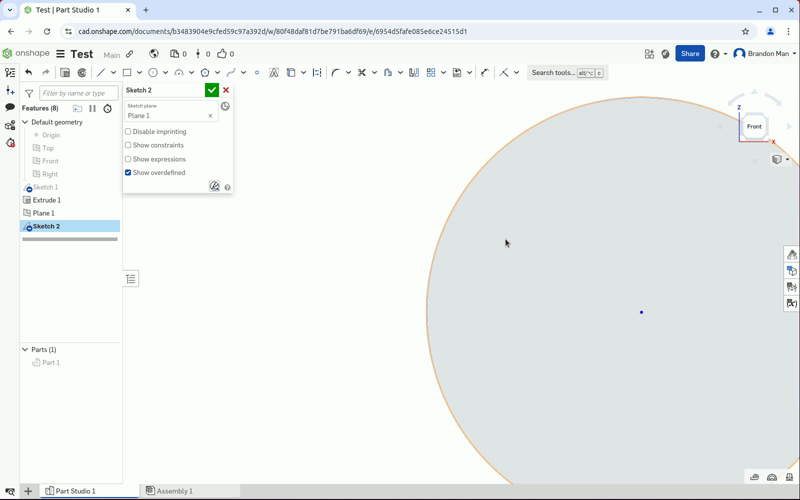
click(505, 238)
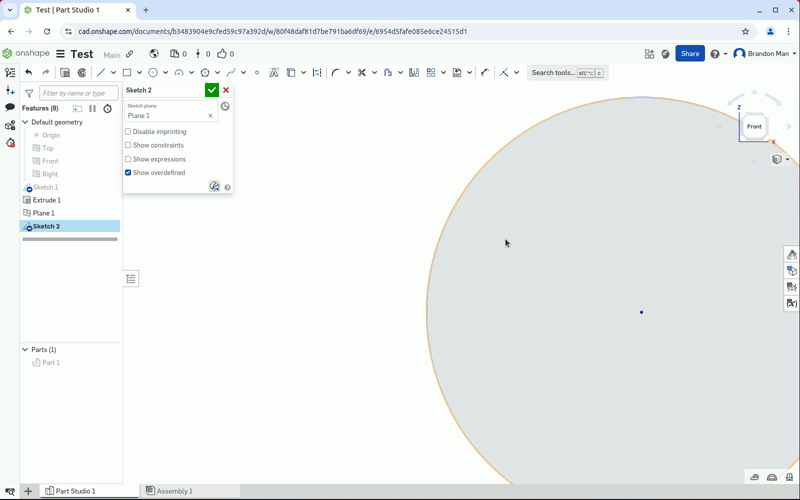
scroll(-6)
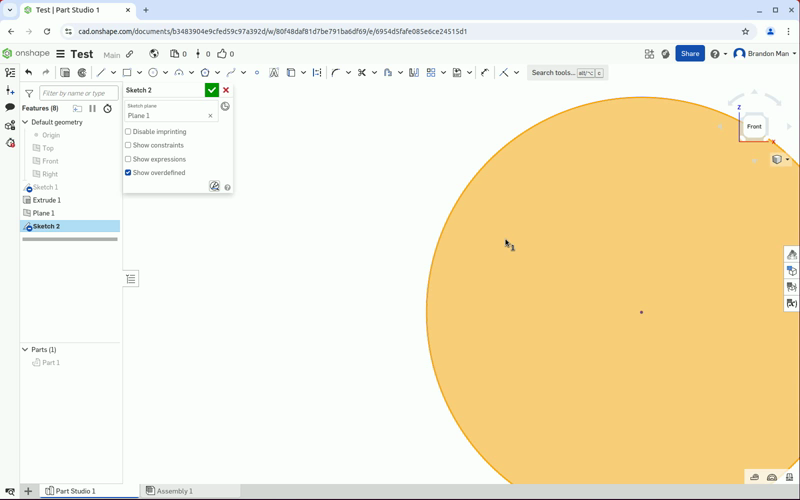
scroll(-6)
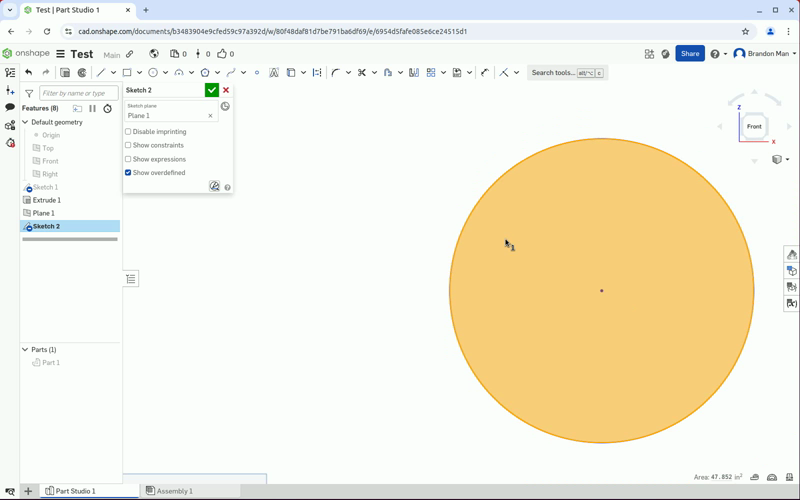
scroll(-6)
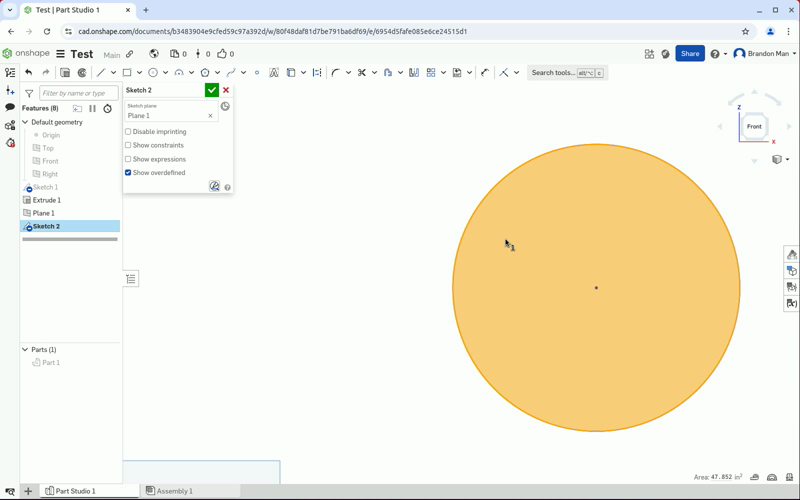
scroll(-6)
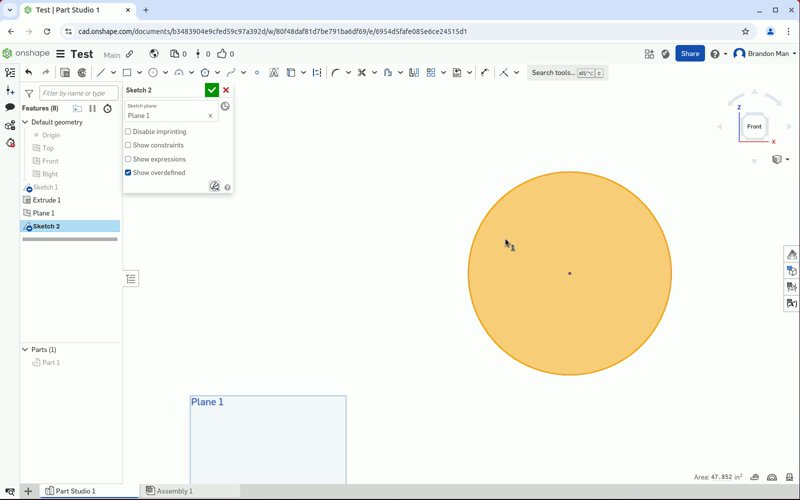
scroll(-6)
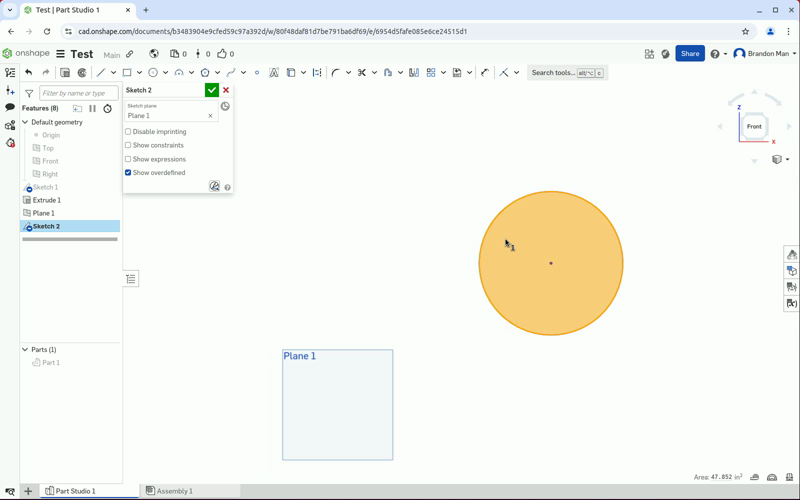
scroll(-6)
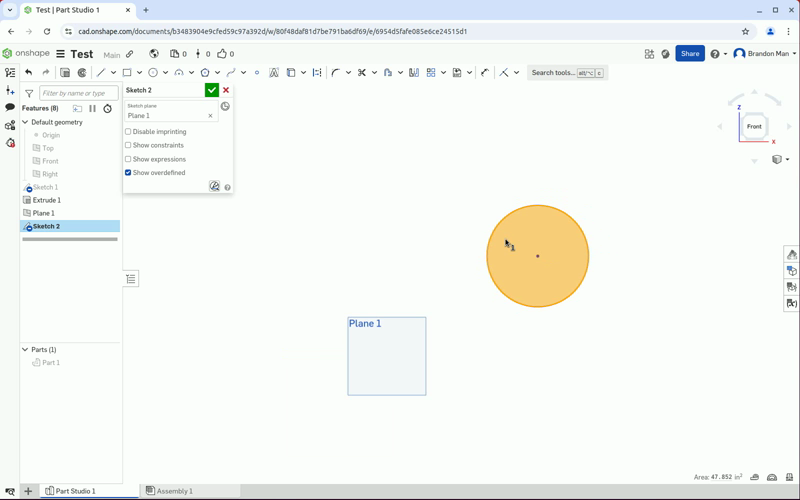
scroll(-6)
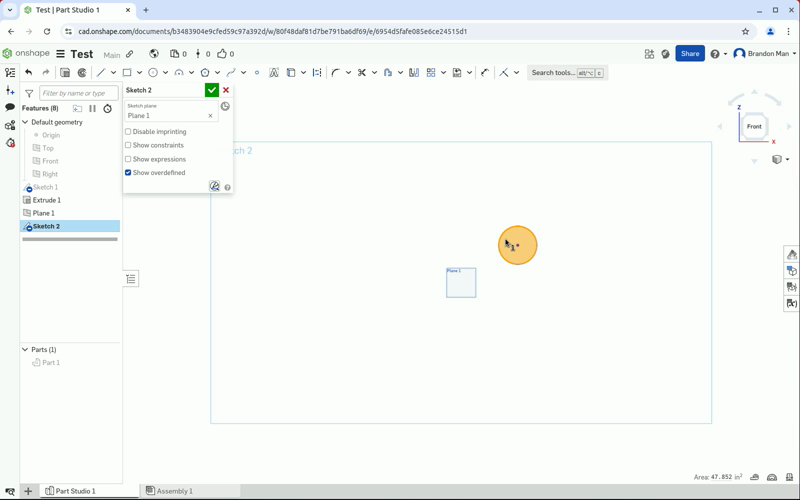
mouse_move(73, 352)
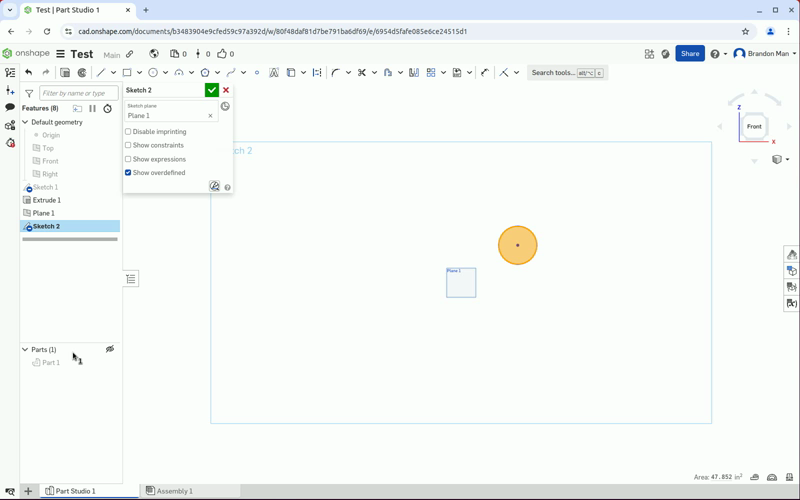
key(shift+y)
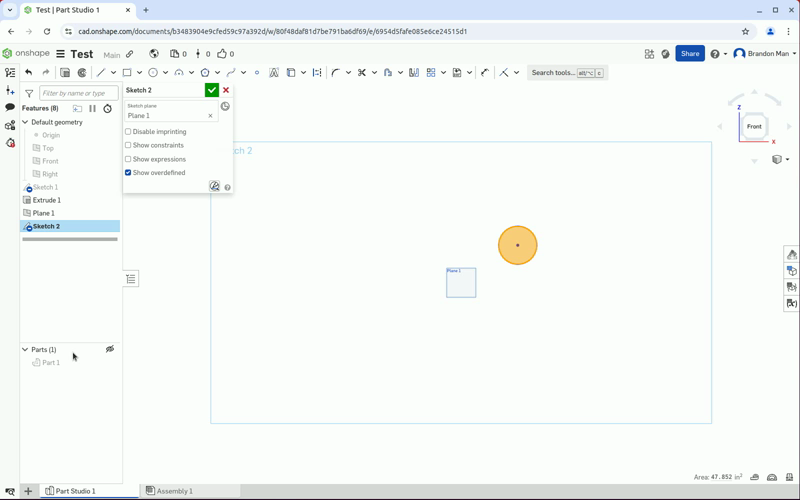
key(shift+e)
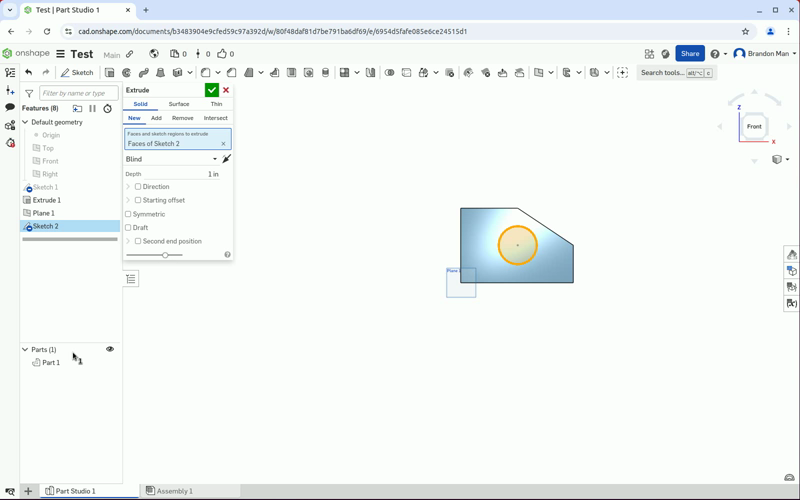
mouse_move(143, 106)
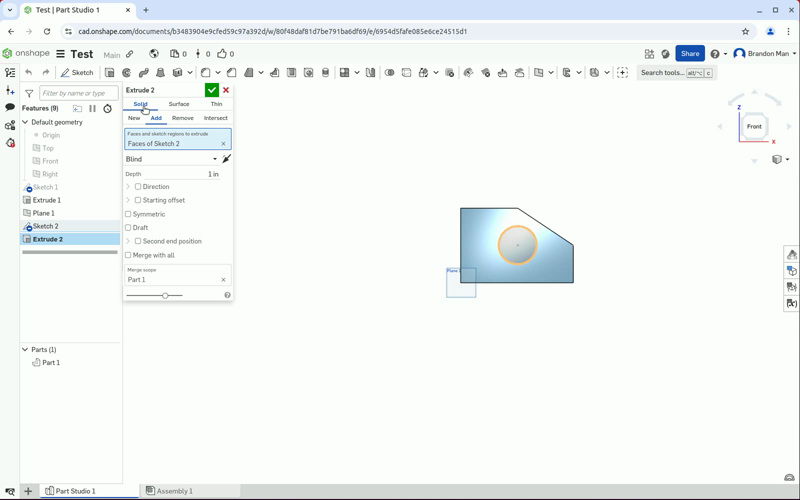
click(143, 106)
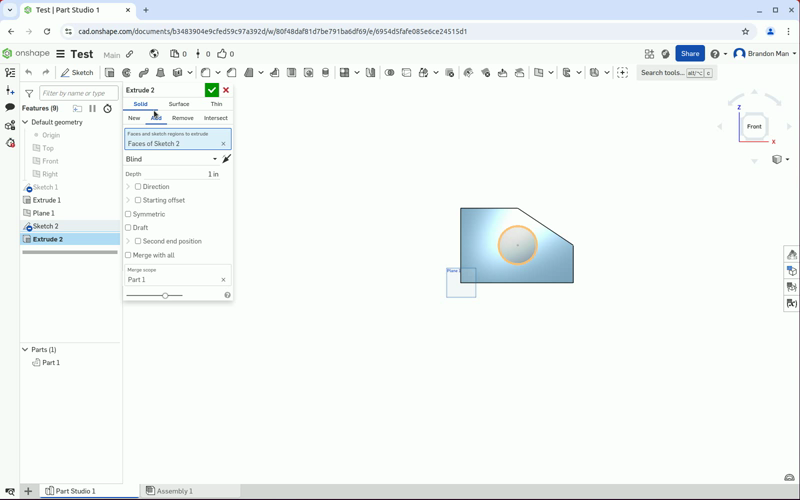
mouse_move(186, 120)
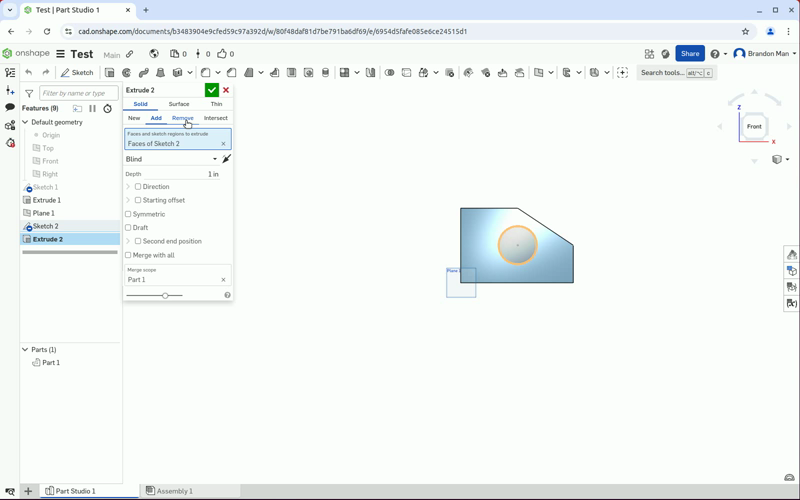
click(186, 120)
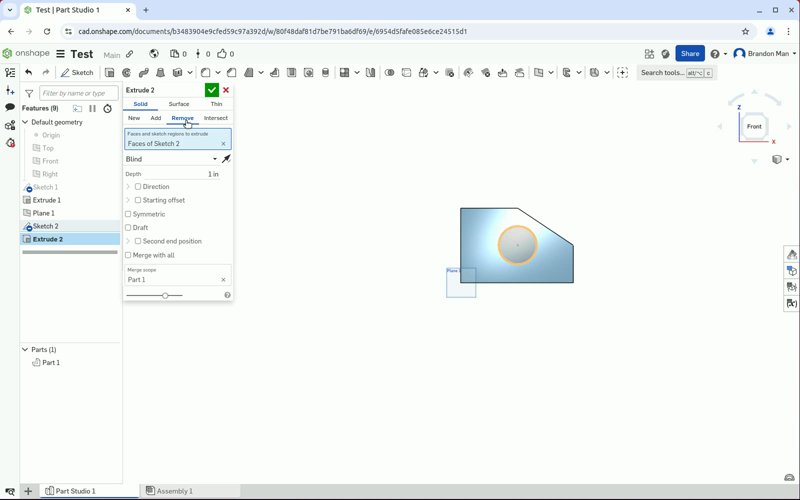
key(tab, 4)
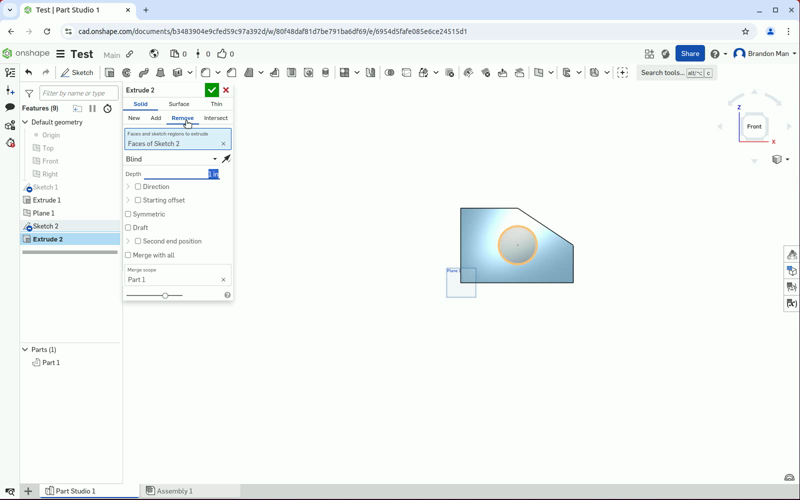
text(15.405)
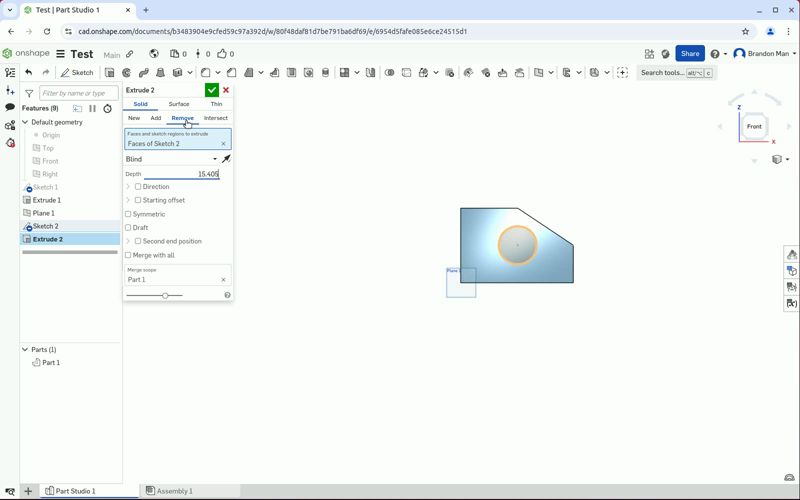
key(tab, 6)
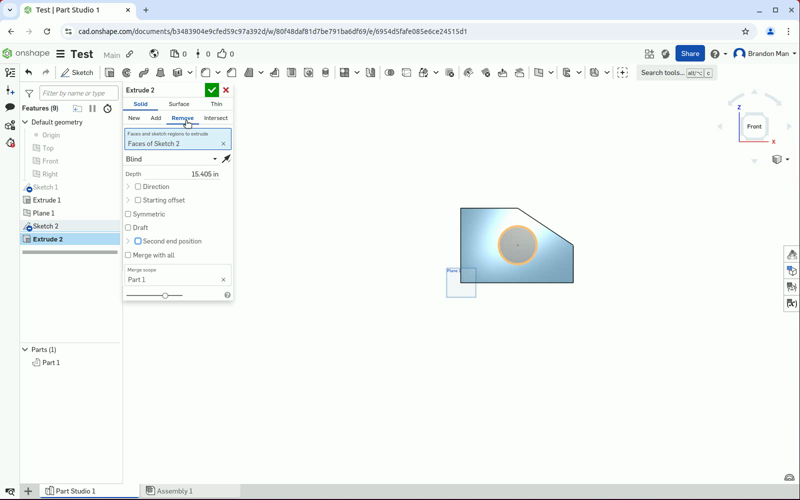
key(space)
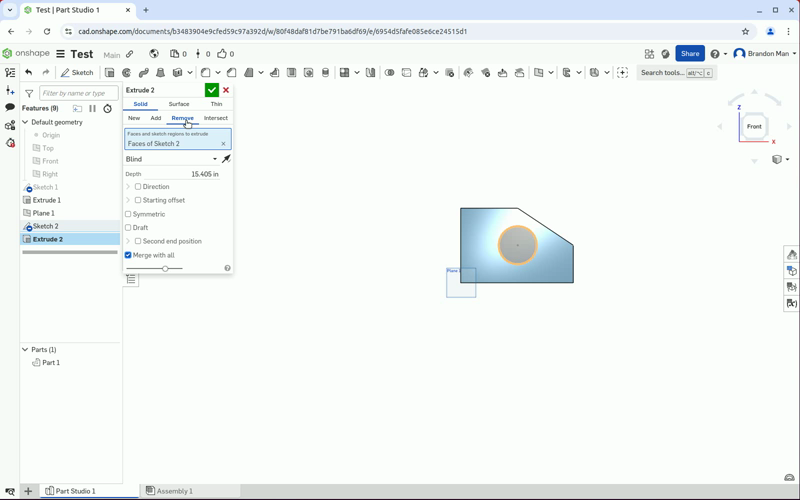
key(enter)
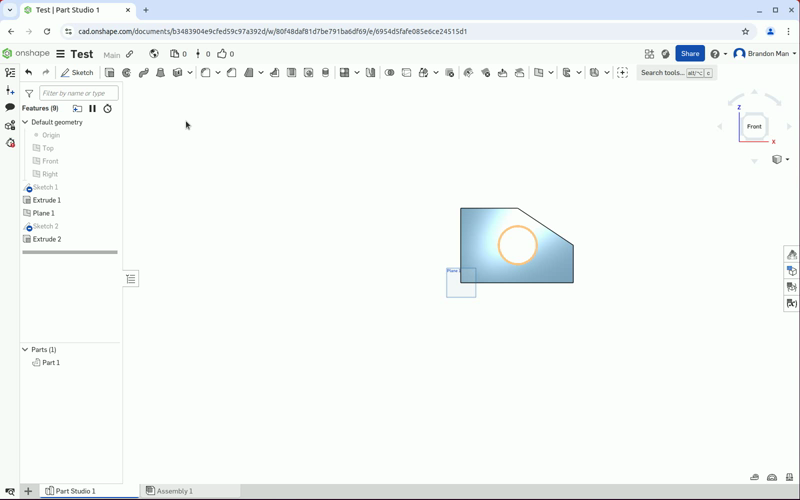
key(shift+h)
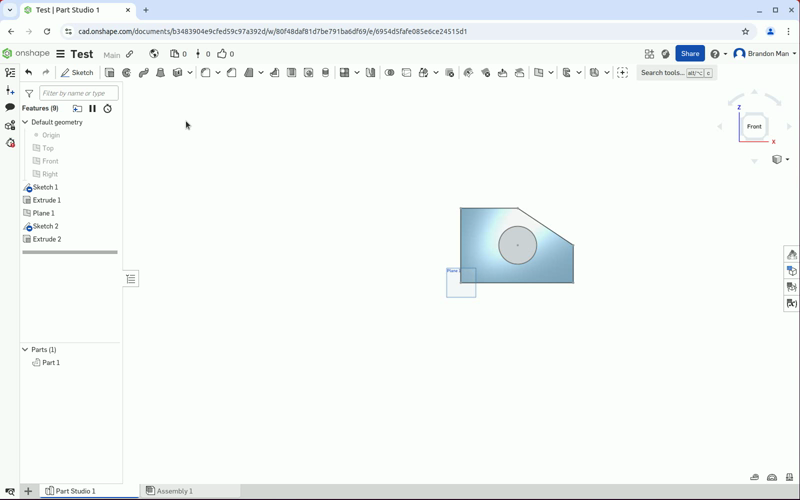
key(shift+h)
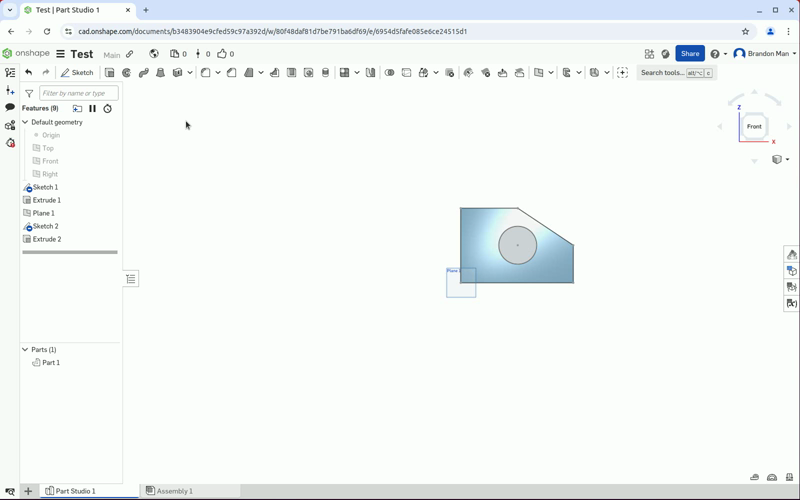
key(shift+7)
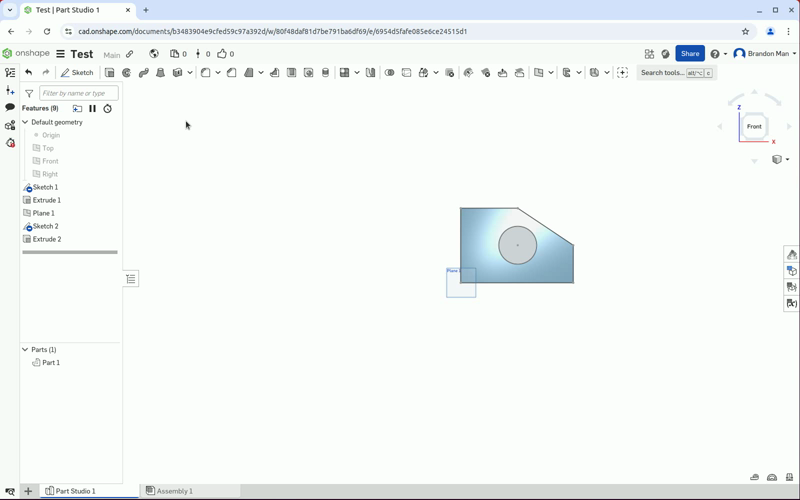
key(left, 2)
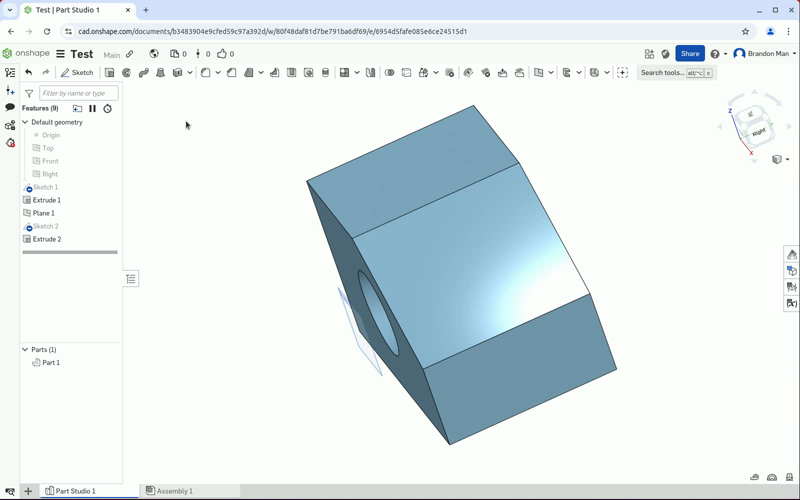
key(down, 2)
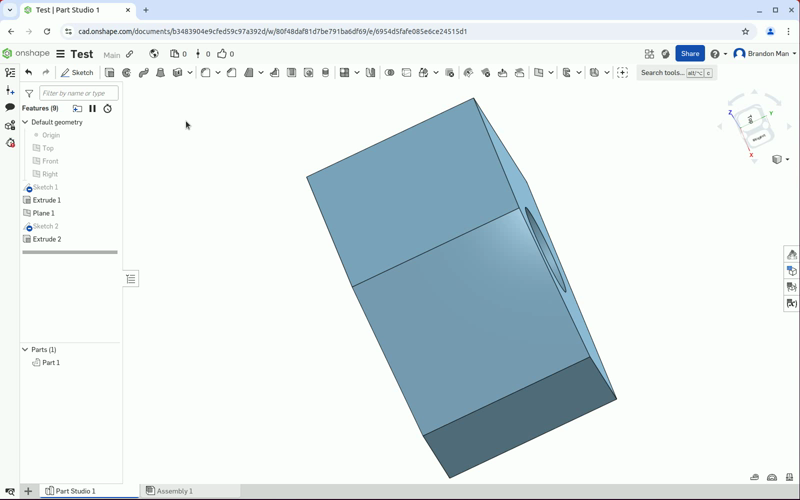
key(up, 2)
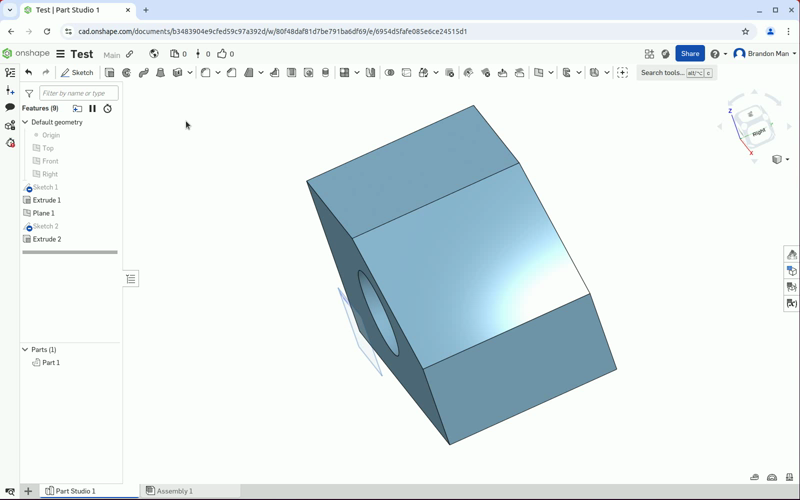
key(right, 2)
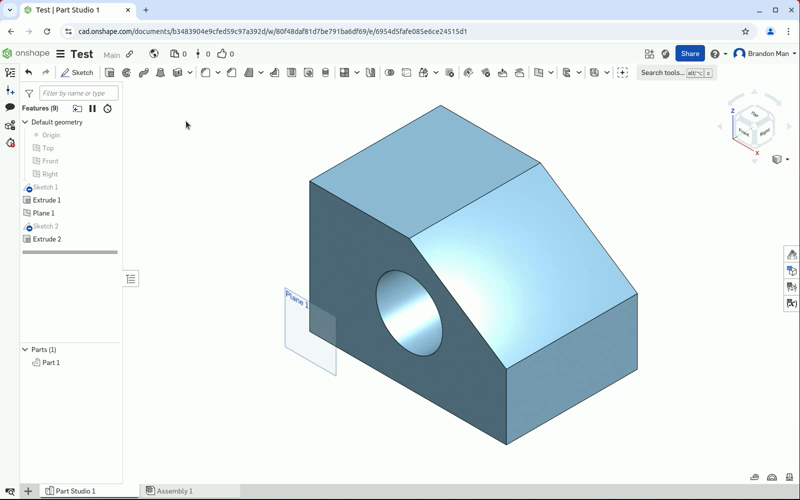
mouse_move(73, 189)
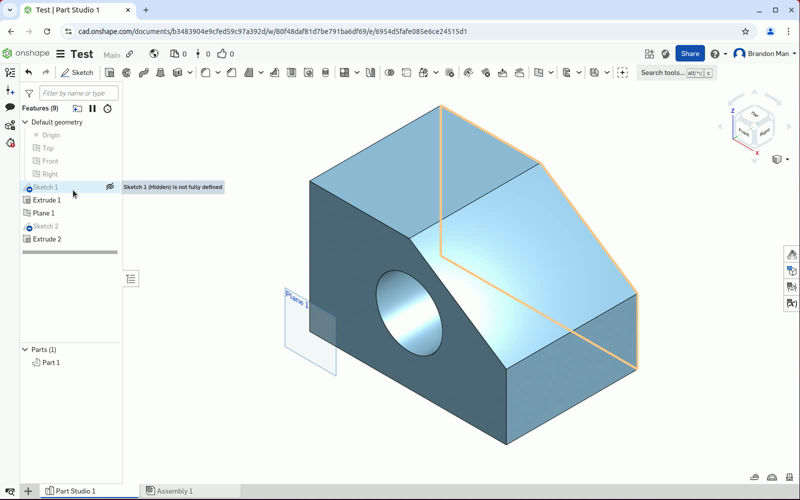
click(73, 189)